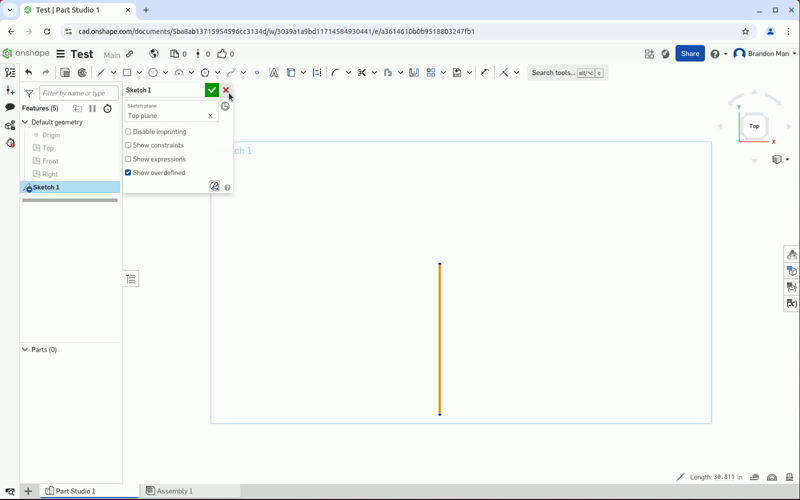
key(shift+h)
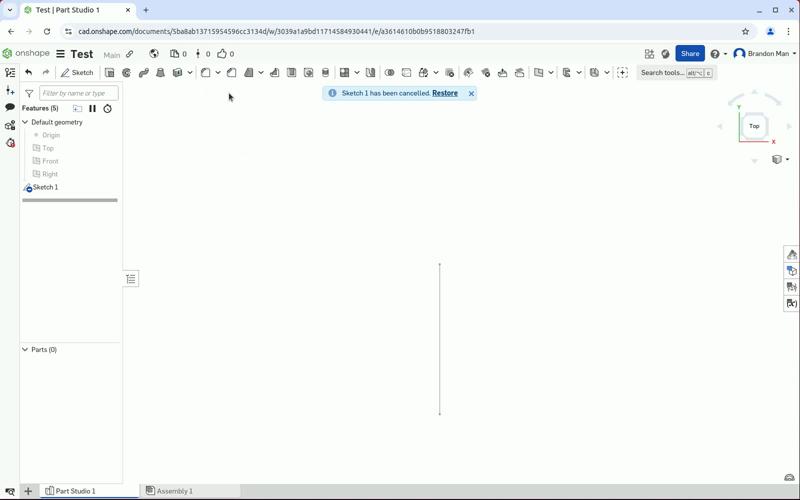
key(shift+s)
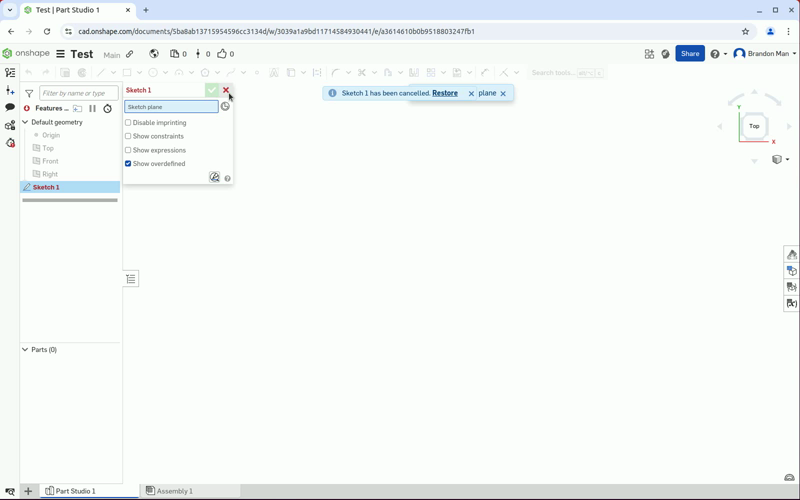
mouse_move(73, 150)
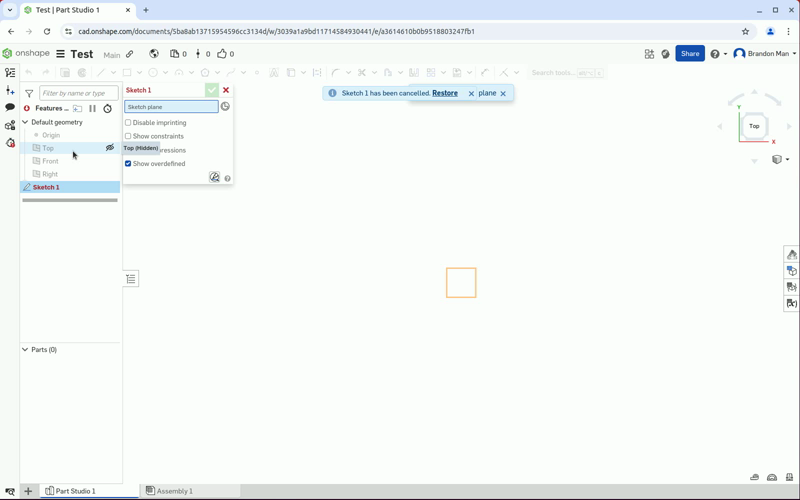
click(73, 150)
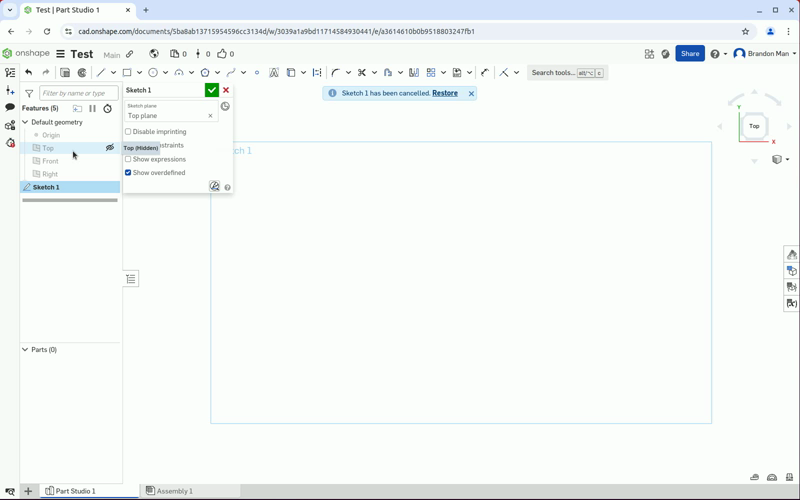
mouse_move(73, 352)
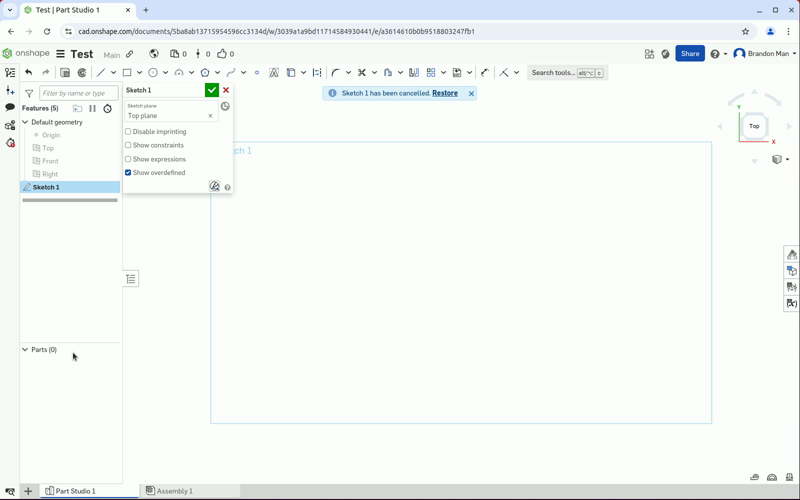
key(y)
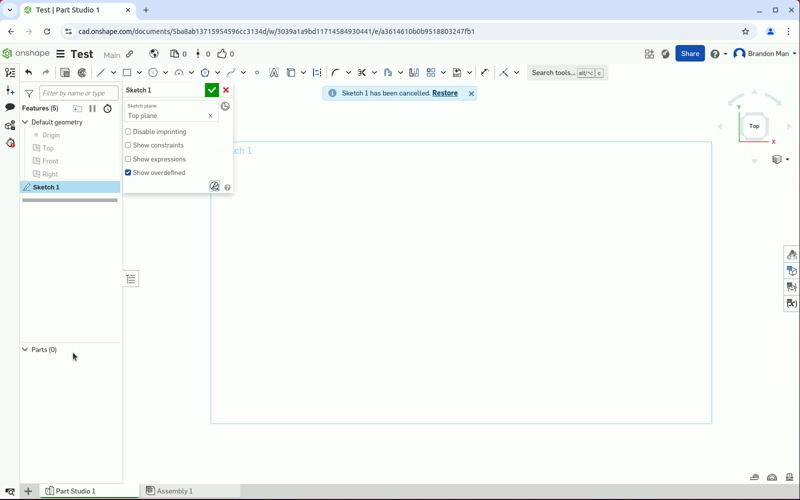
key(c)
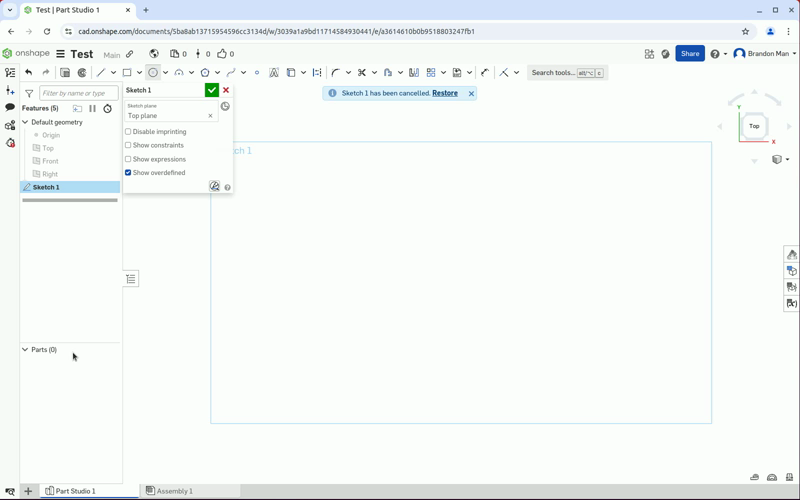
key_down(shift)
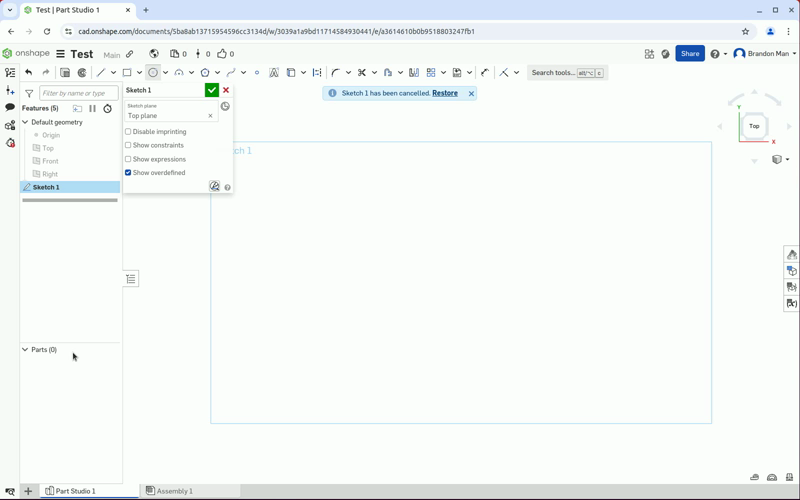
mouse_move(461, 282)
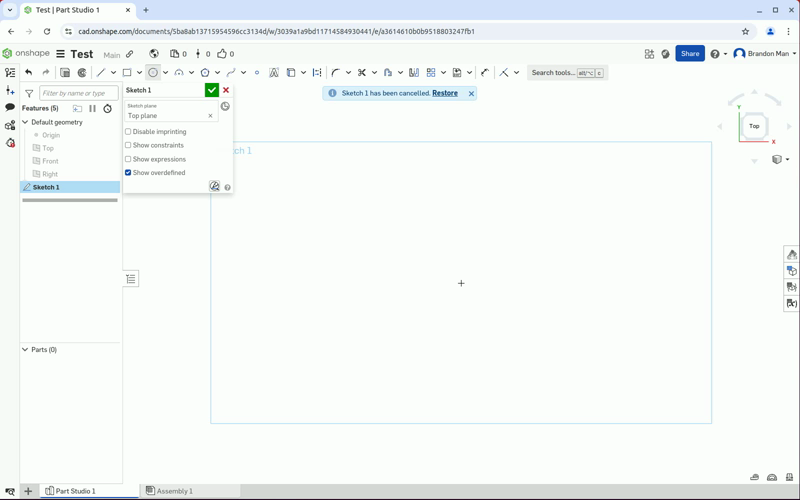
click(461, 282)
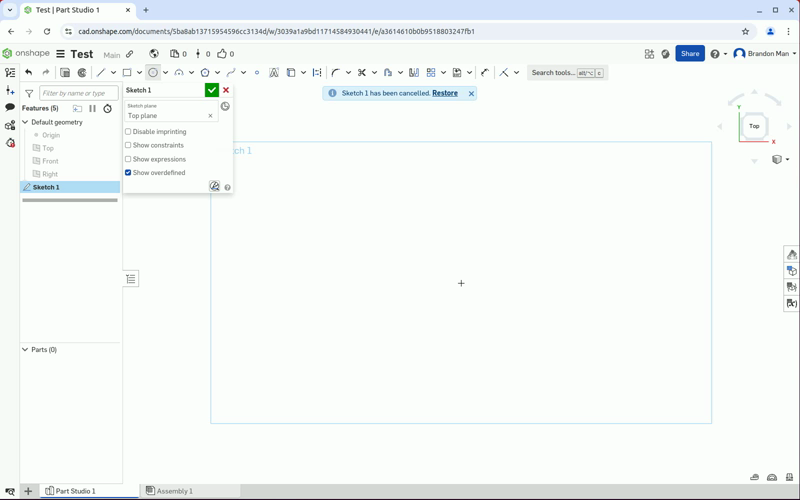
key_up(shift)
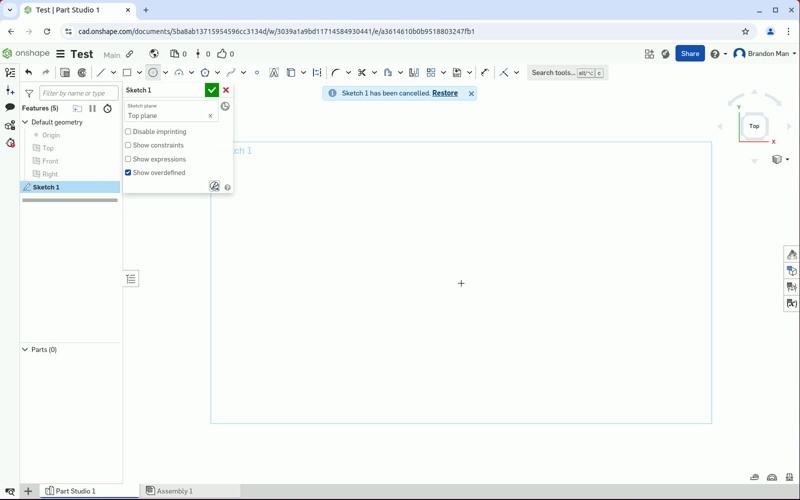
mouse_move(474, 282)
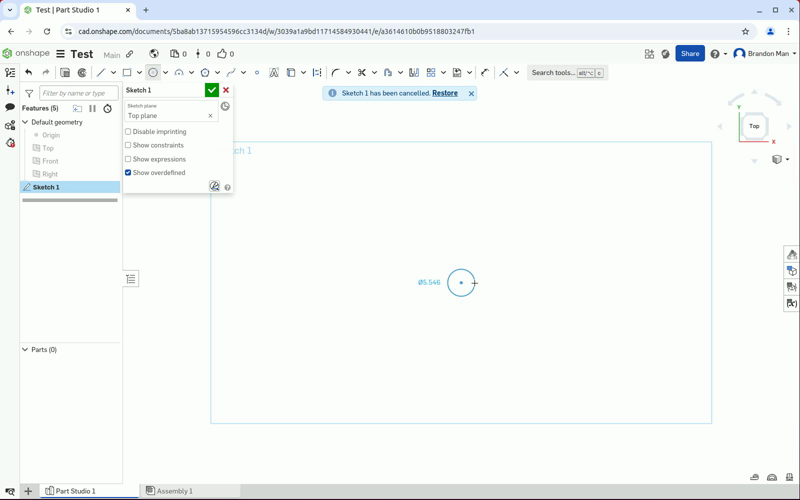
click(474, 282)
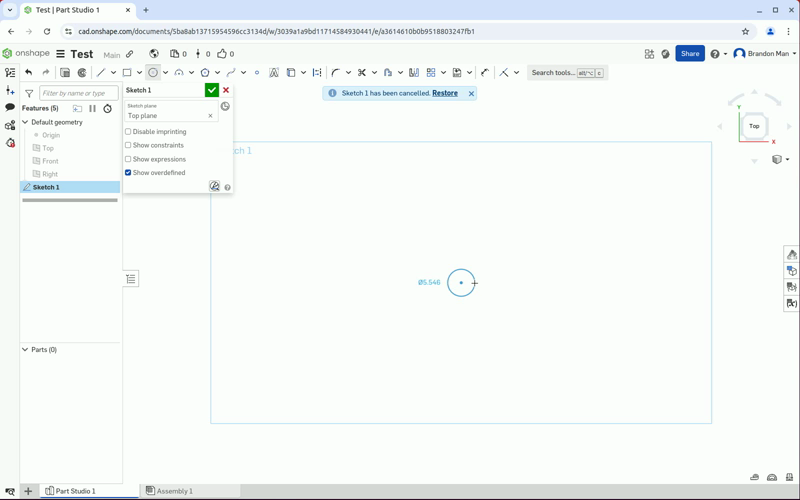
key(esc)
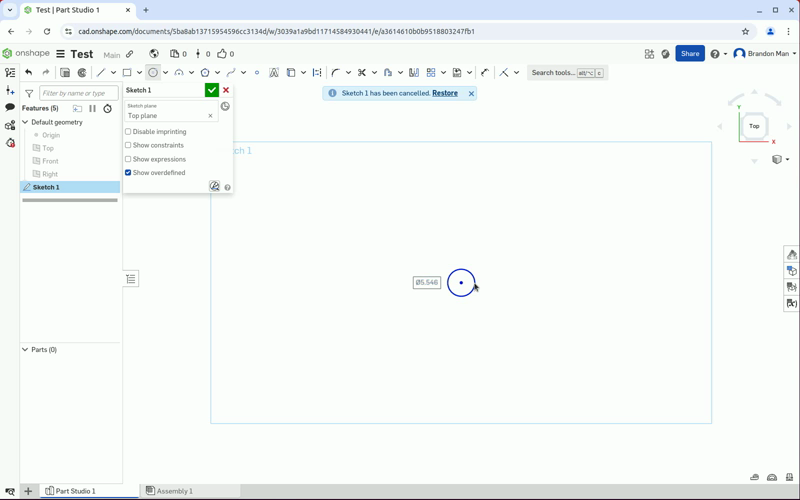
mouse_move(459, 289)
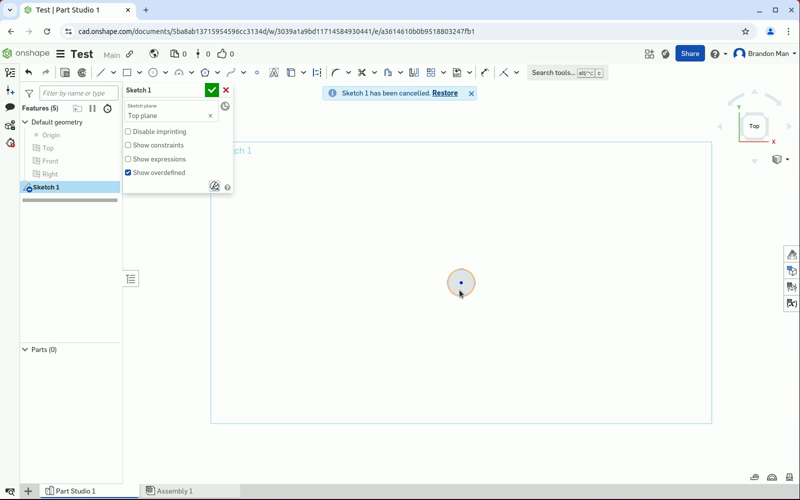
scroll(6)
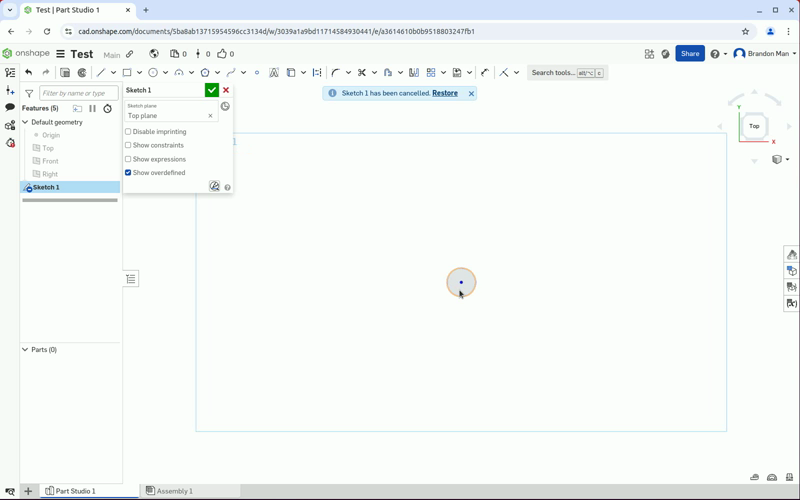
scroll(6)
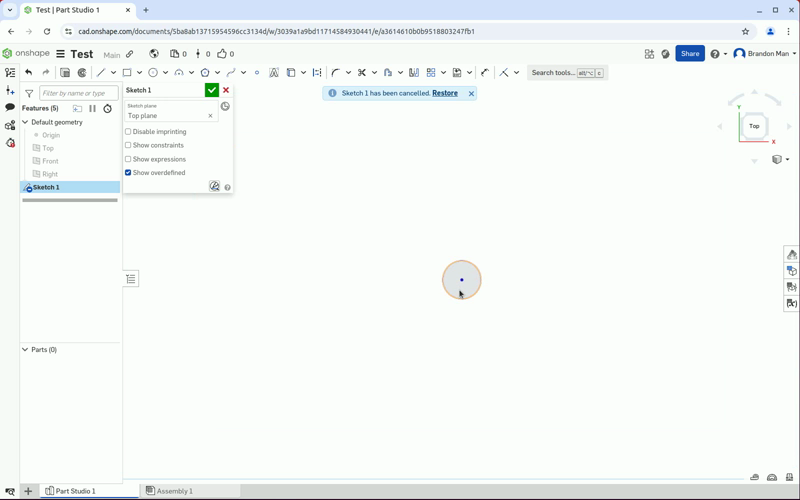
scroll(6)
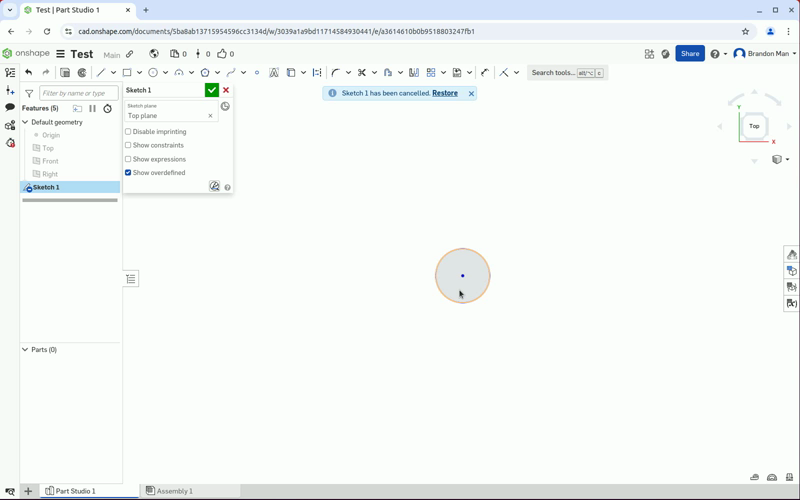
scroll(6)
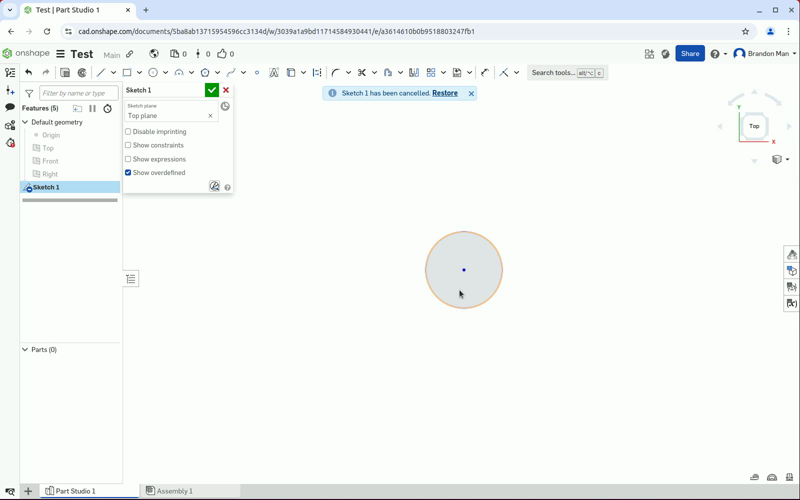
scroll(6)
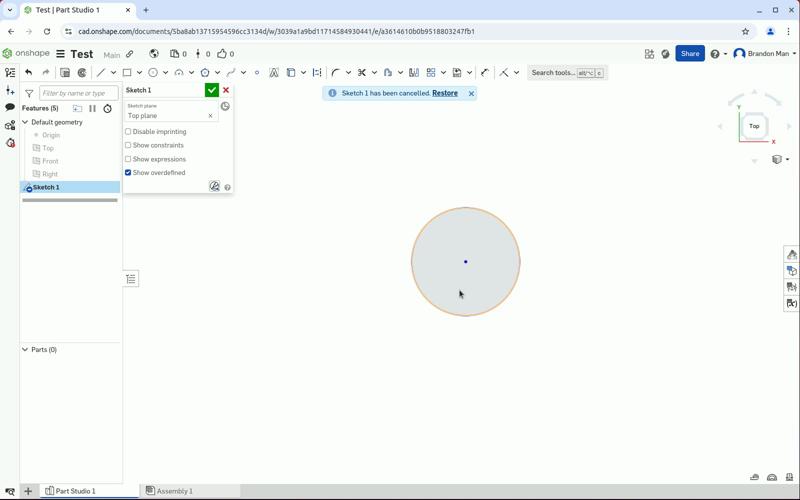
scroll(6)
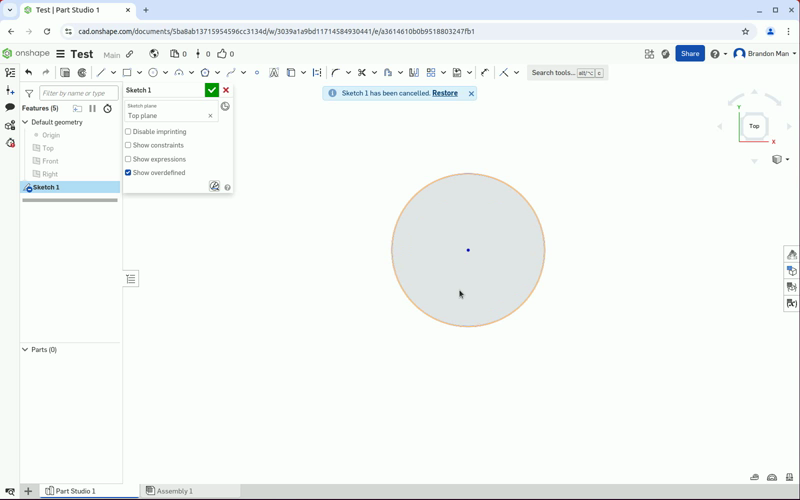
scroll(6)
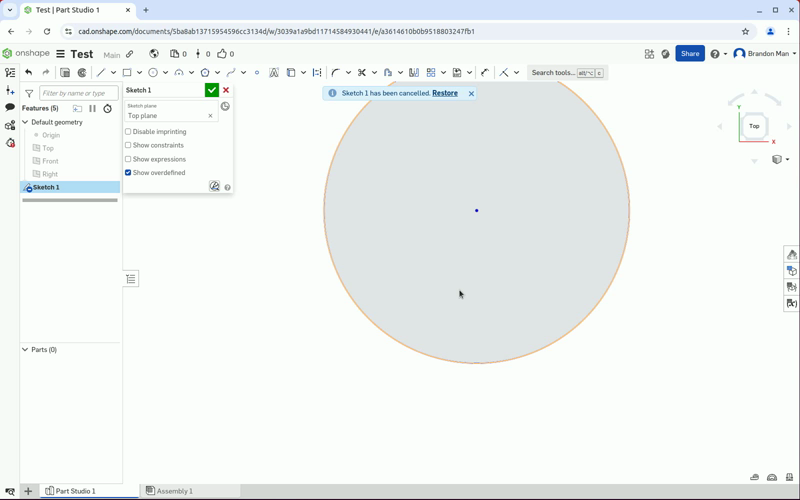
click(459, 289)
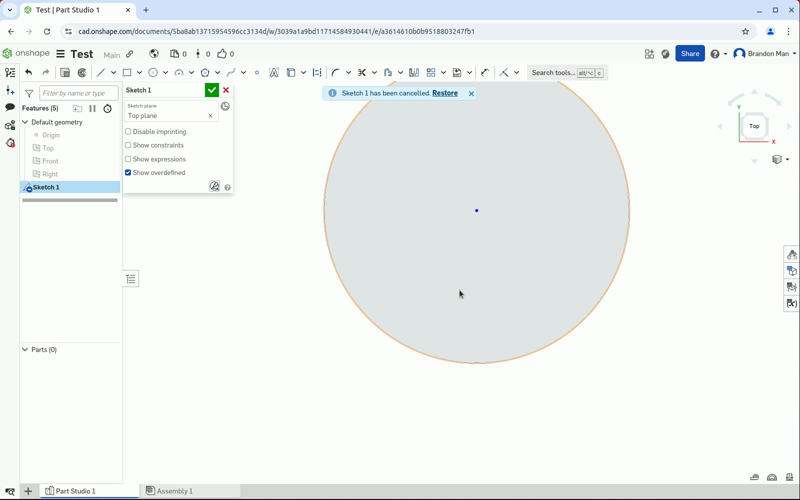
scroll(-6)
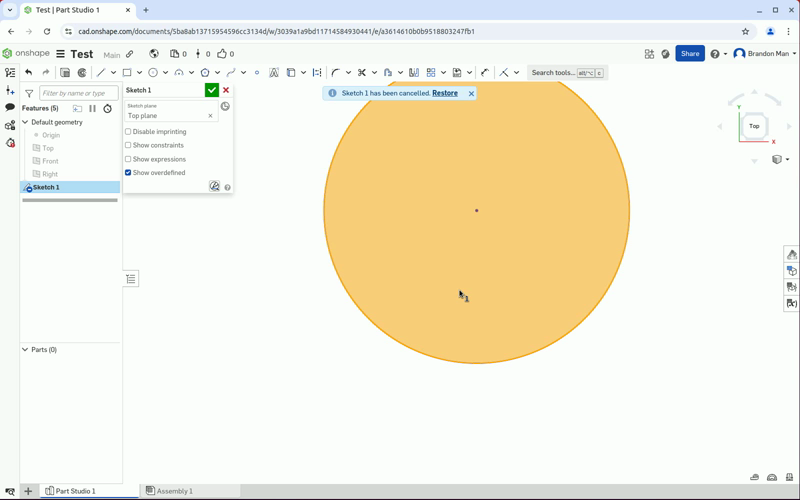
scroll(-6)
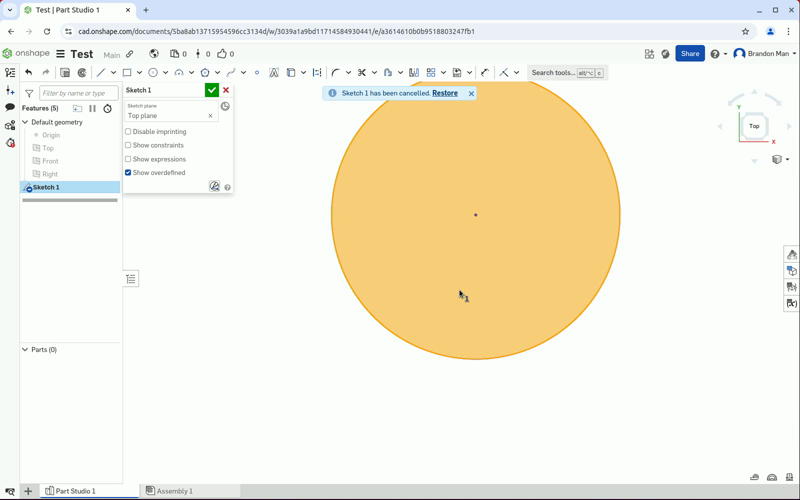
scroll(-6)
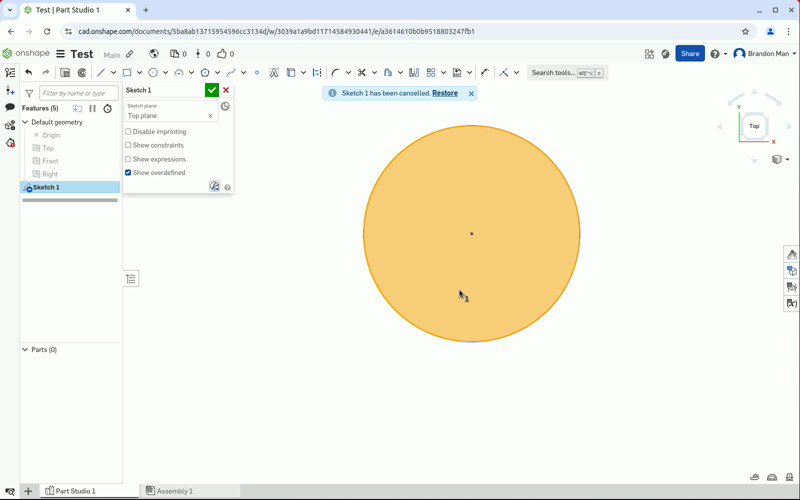
scroll(-6)
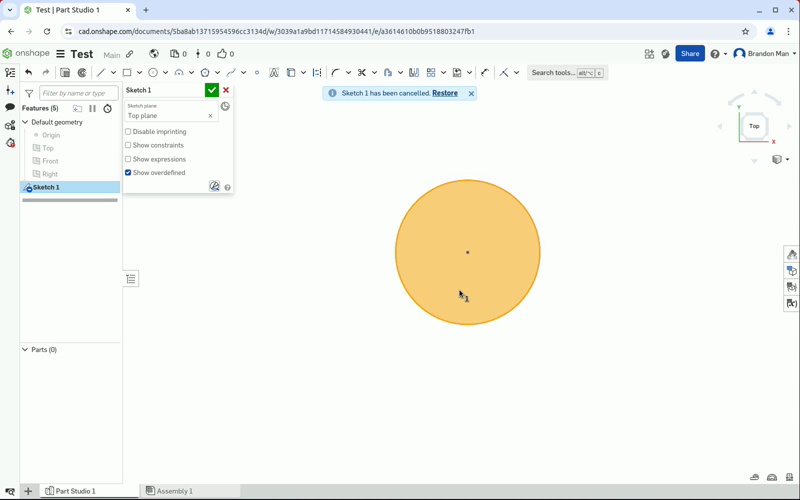
scroll(-6)
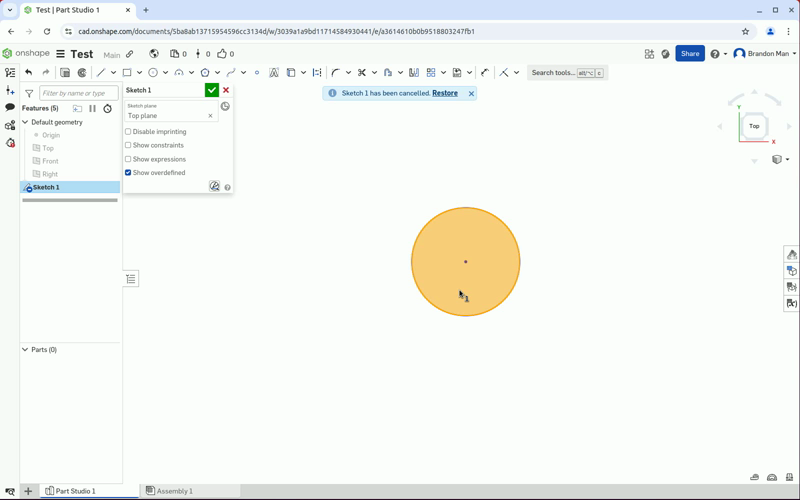
scroll(-6)
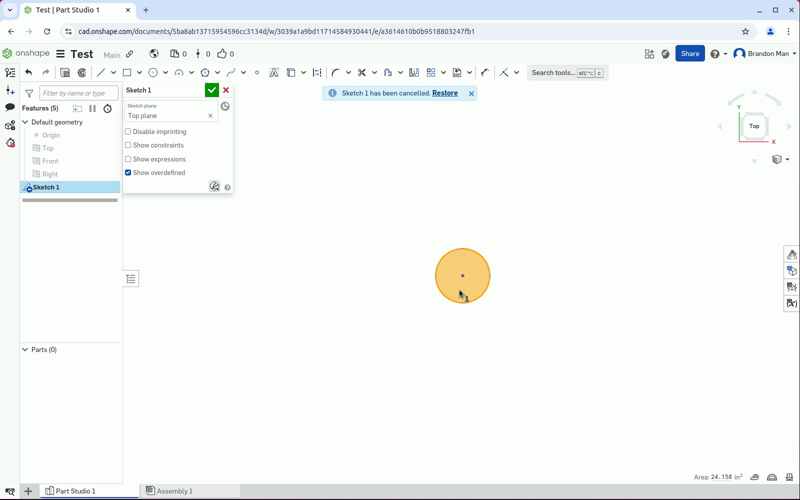
scroll(-6)
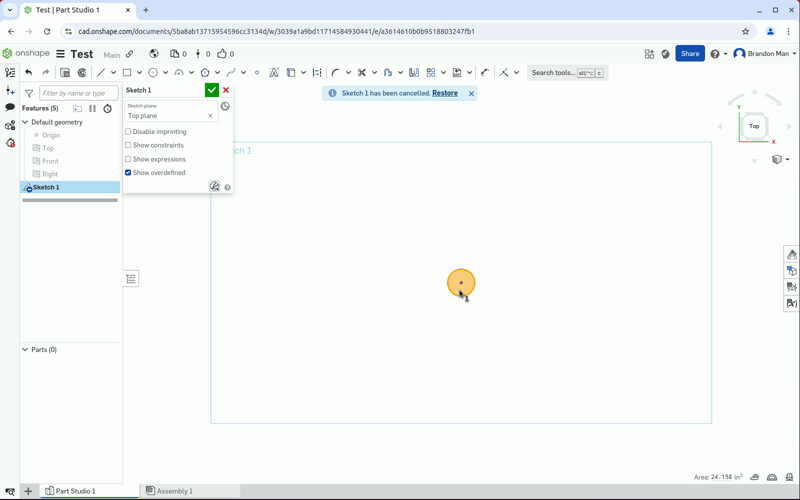
mouse_move(73, 352)
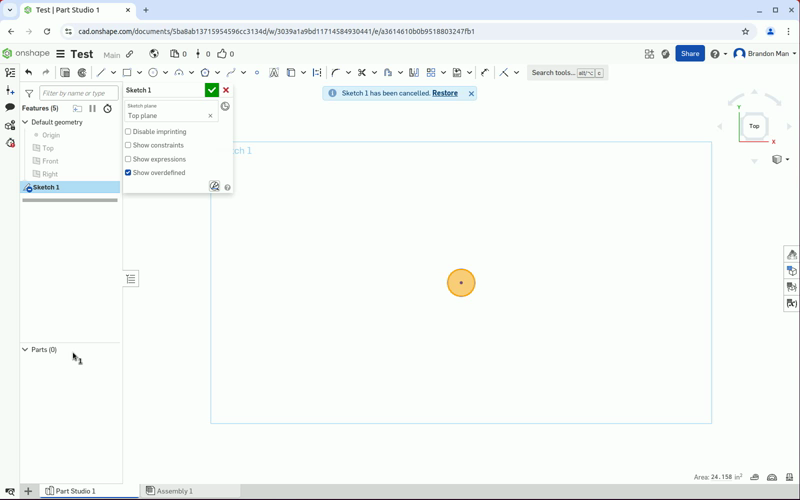
key(shift+y)
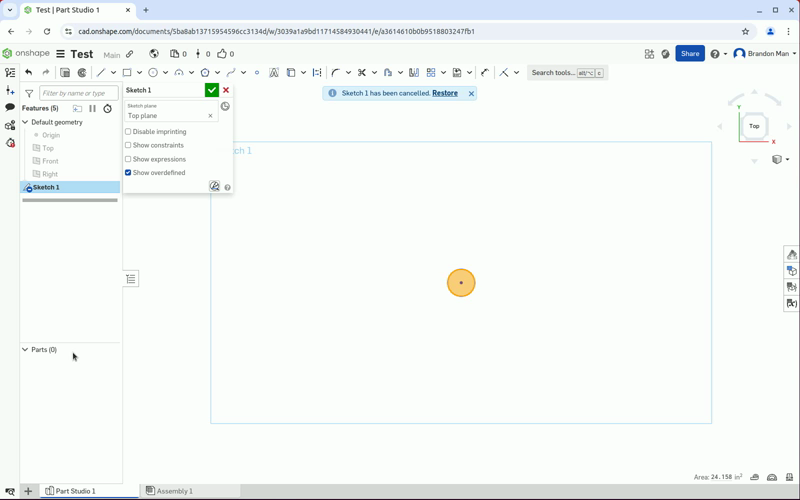
key(shift+e)
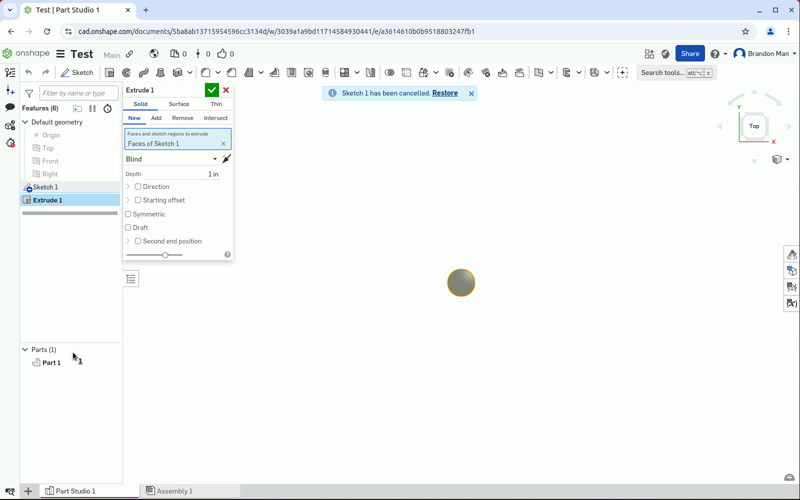
mouse_move(143, 106)
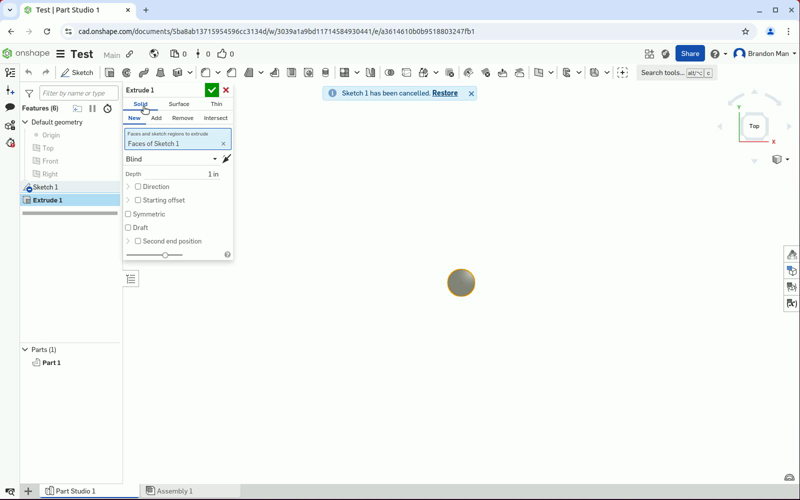
click(143, 106)
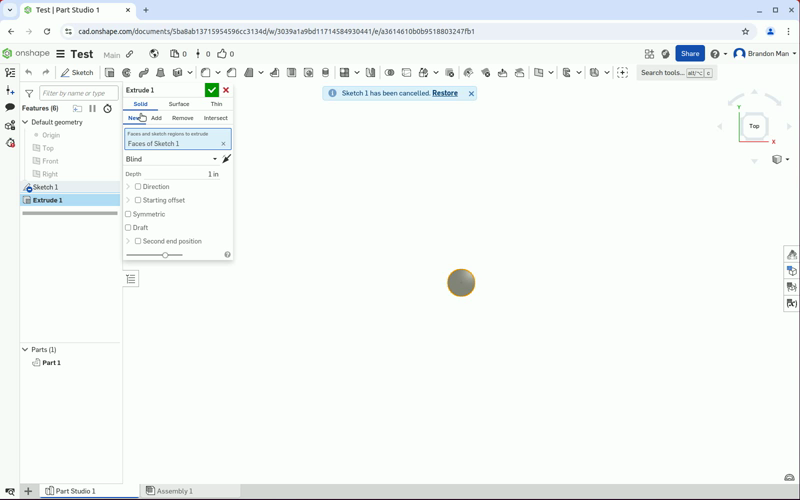
mouse_move(137, 120)
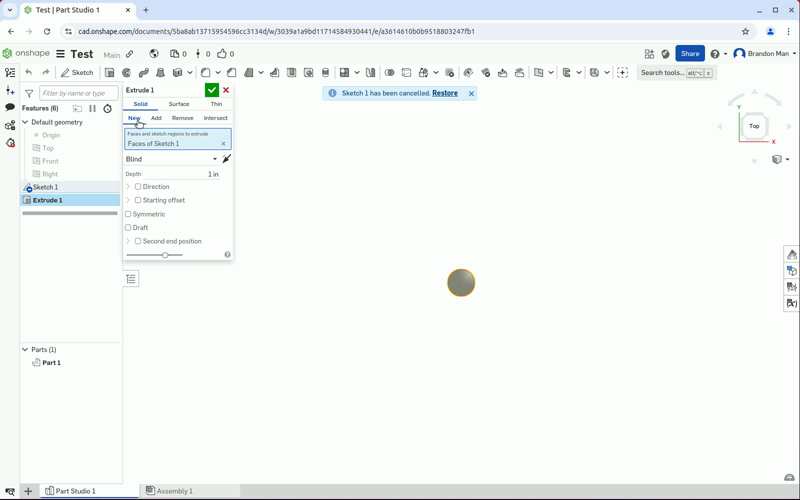
click(137, 120)
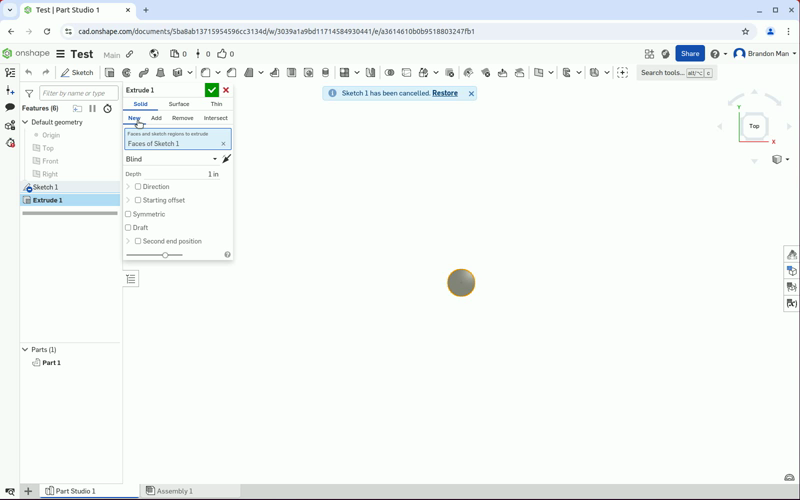
key(tab, 4)
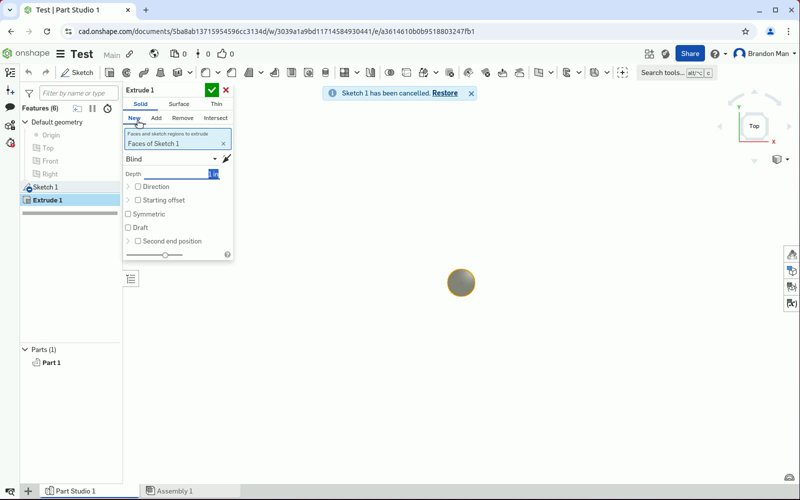
text(22.627)
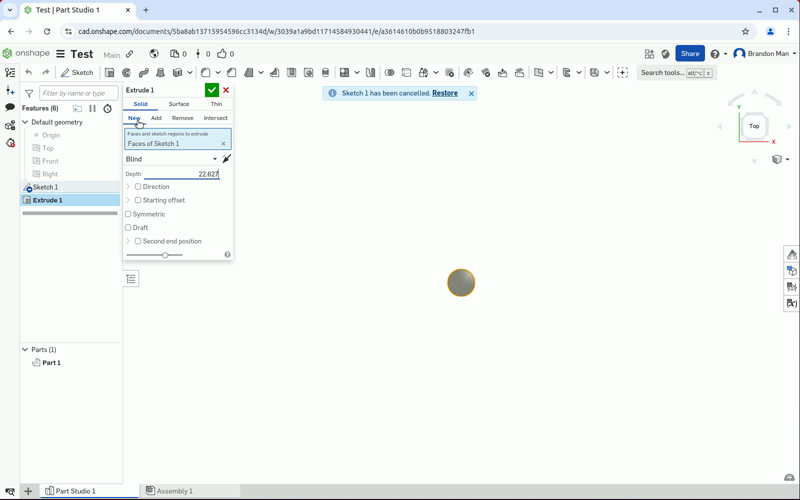
key(enter)
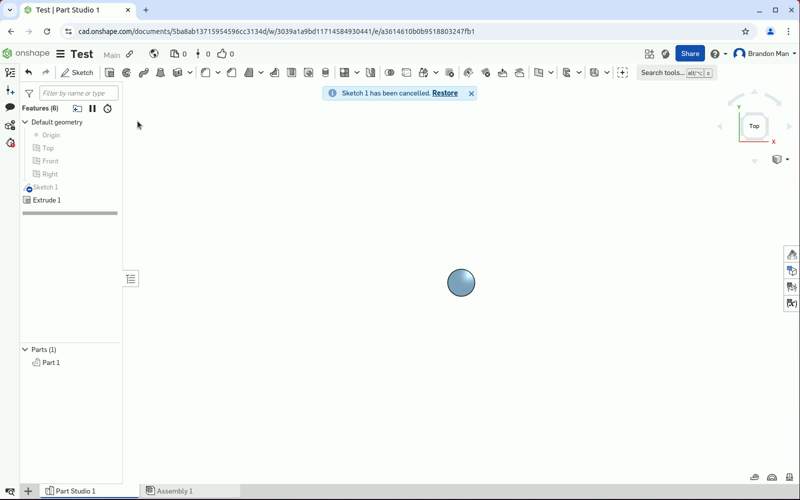
key(shift+h)
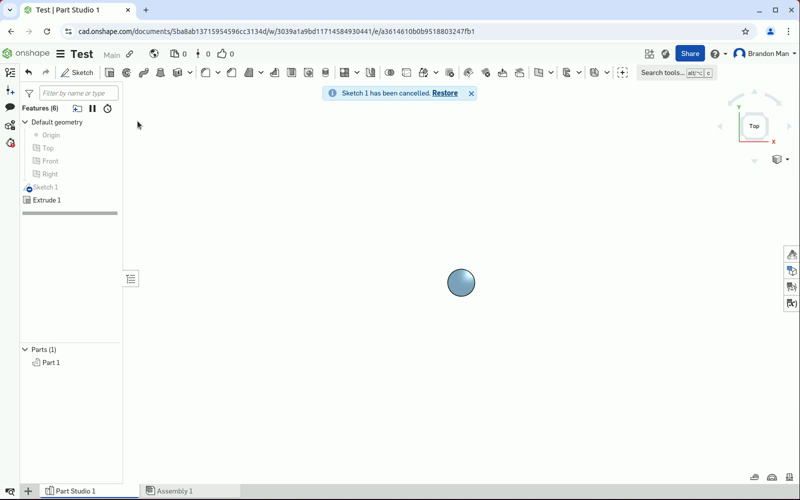
key(shift+h)
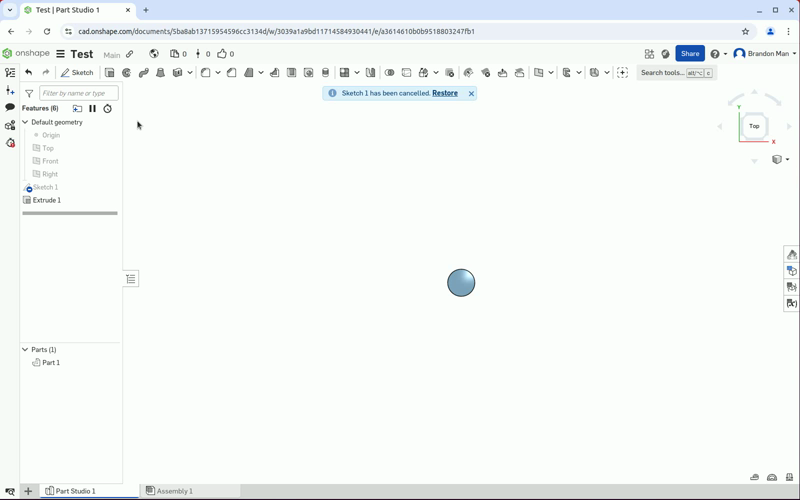
mouse_move(73, 189)
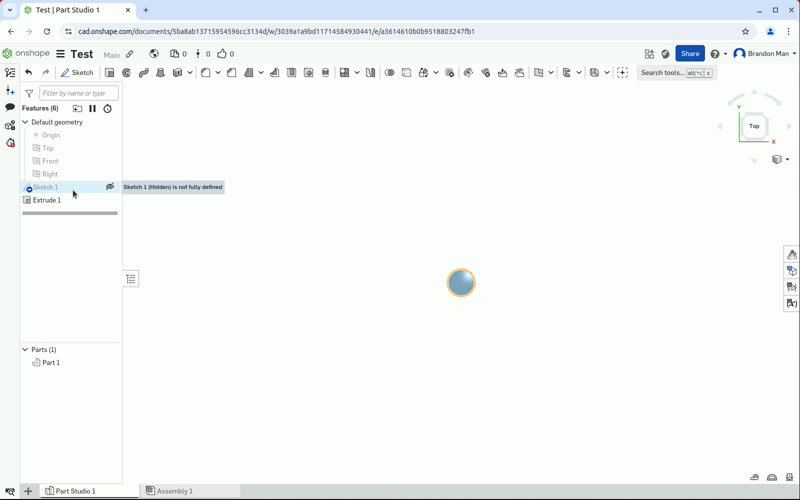
click(73, 189)
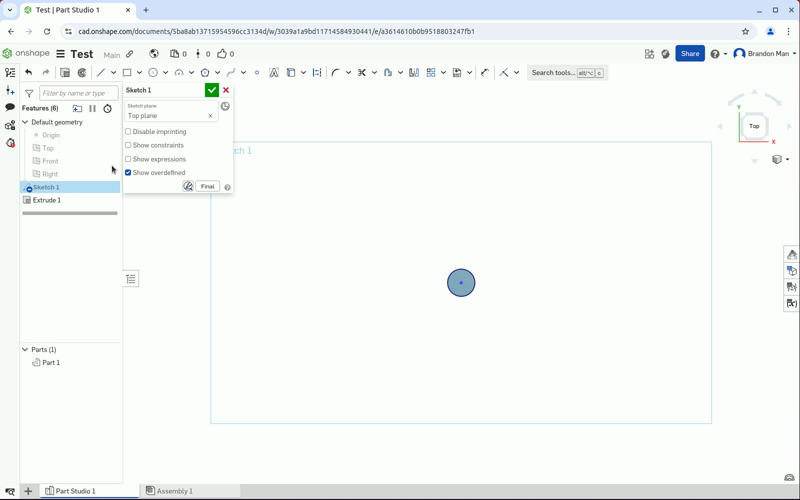
mouse_move(229, 92)
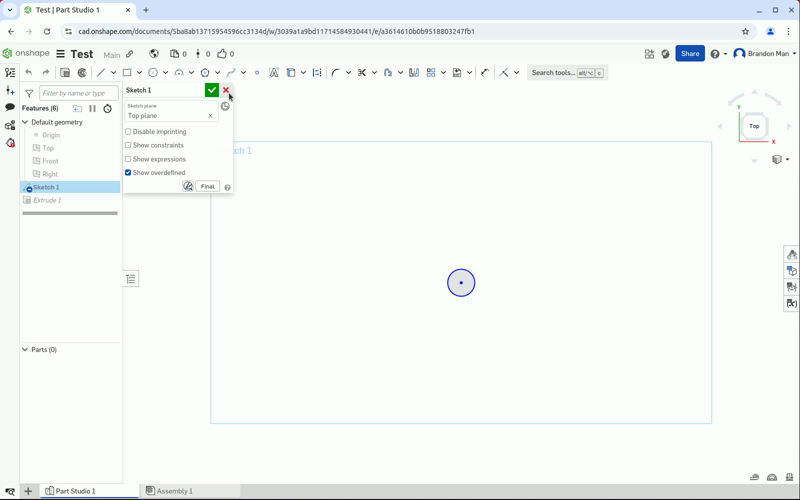
click(229, 92)
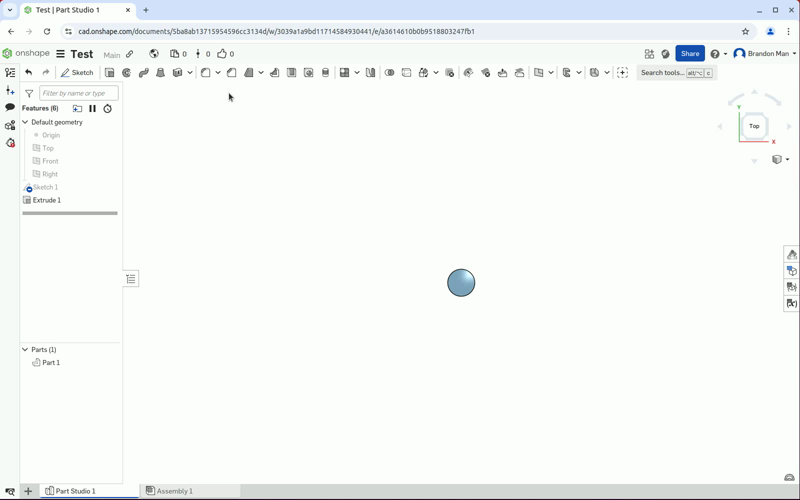
mouse_move(541, 75)
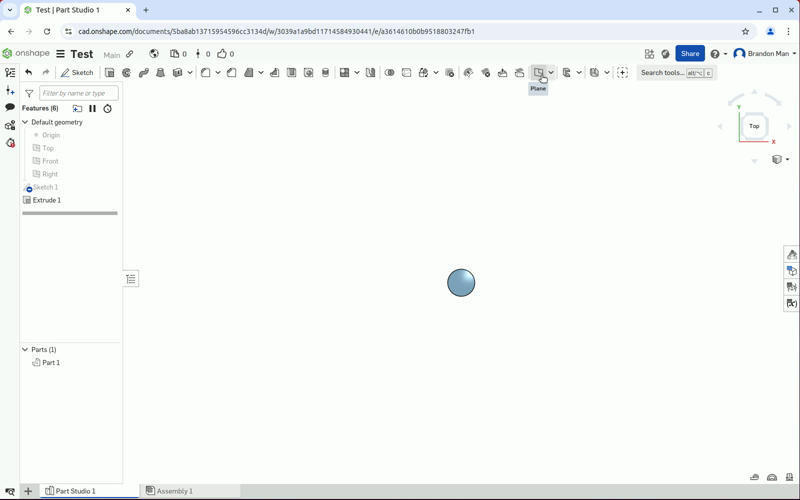
click(541, 75)
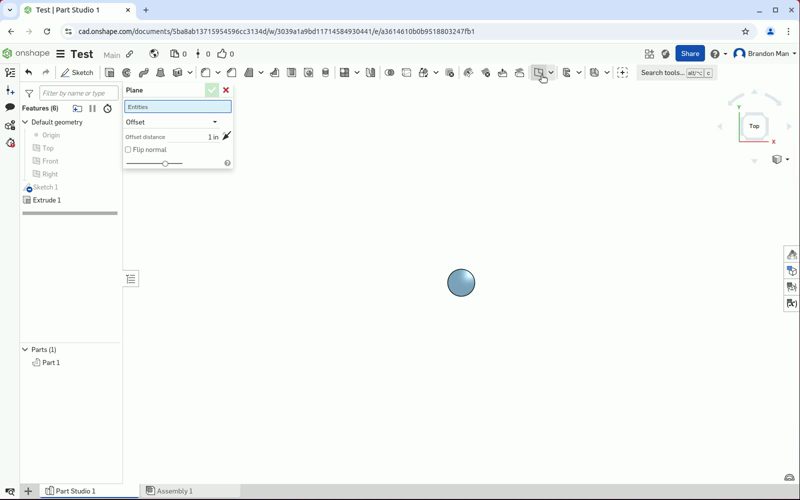
mouse_move(73, 150)
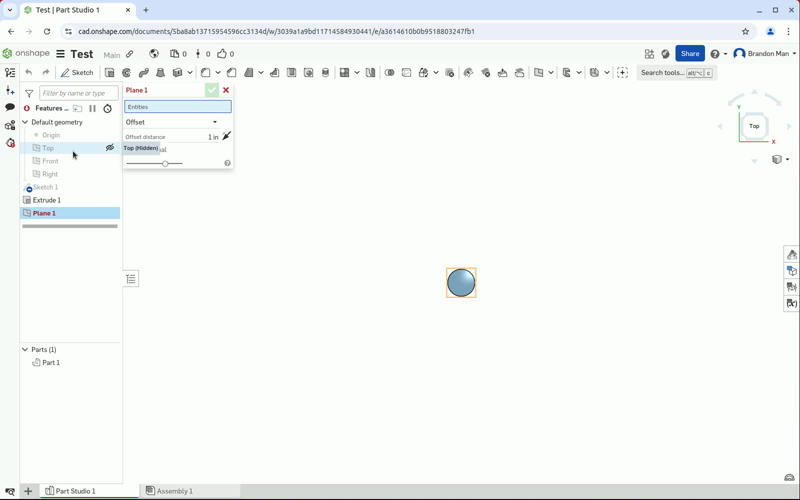
click(73, 150)
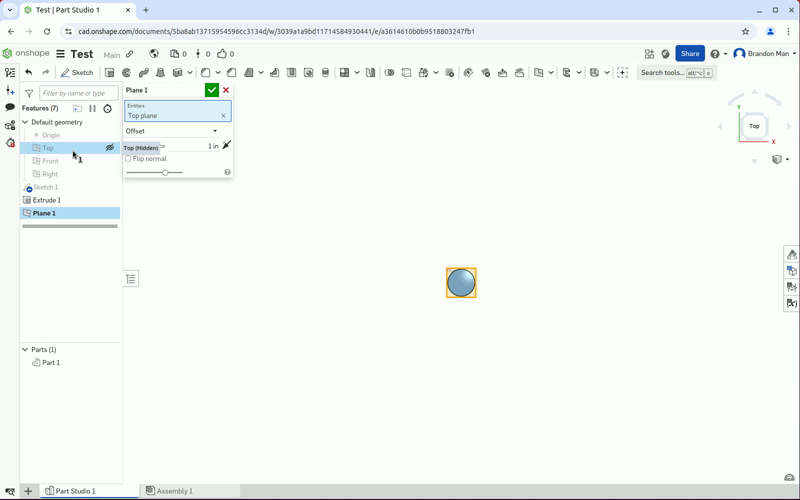
key(tab, 2)
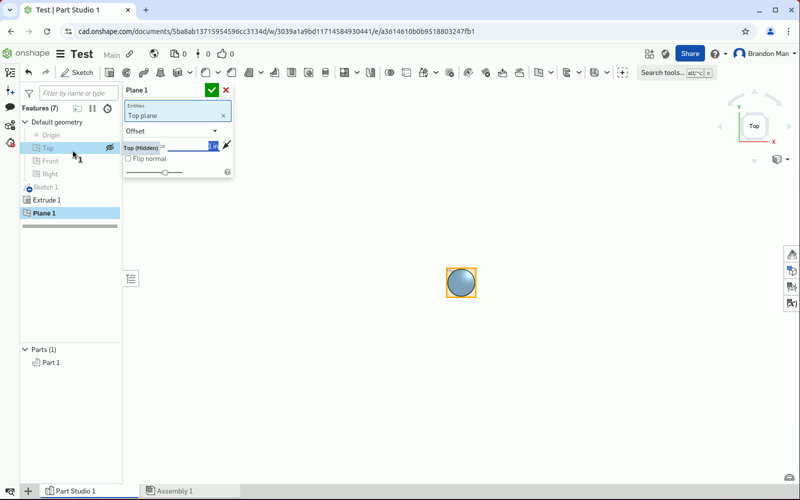
text(22.615)
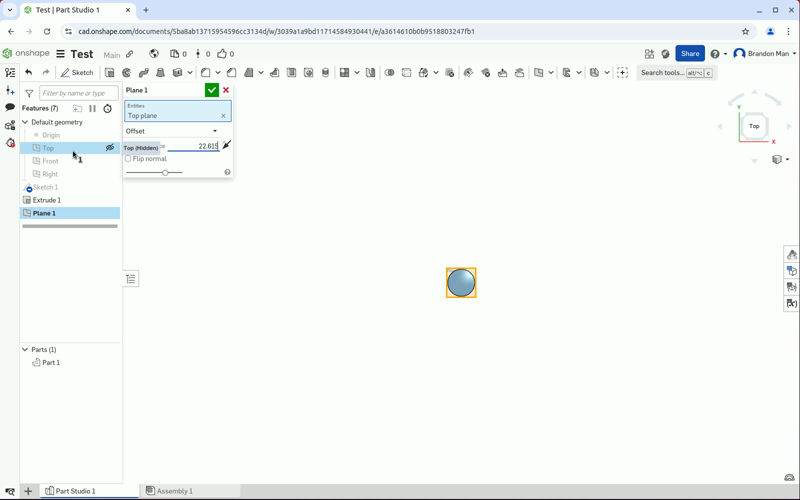
key(enter, 2)
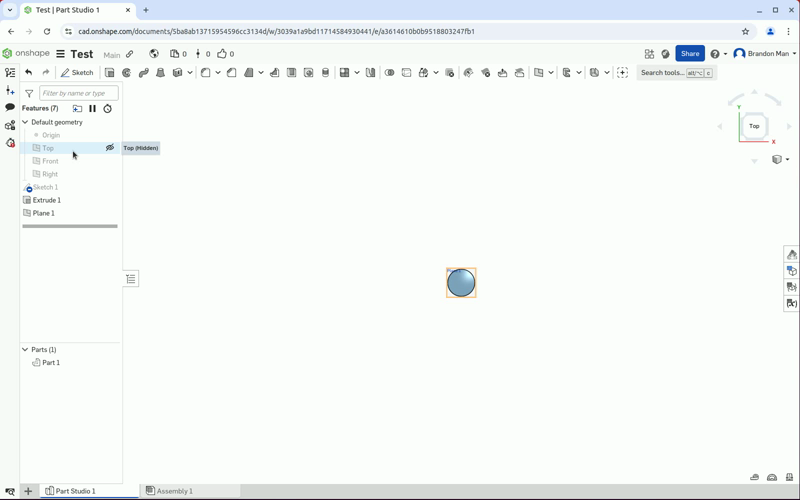
key(shift+s)
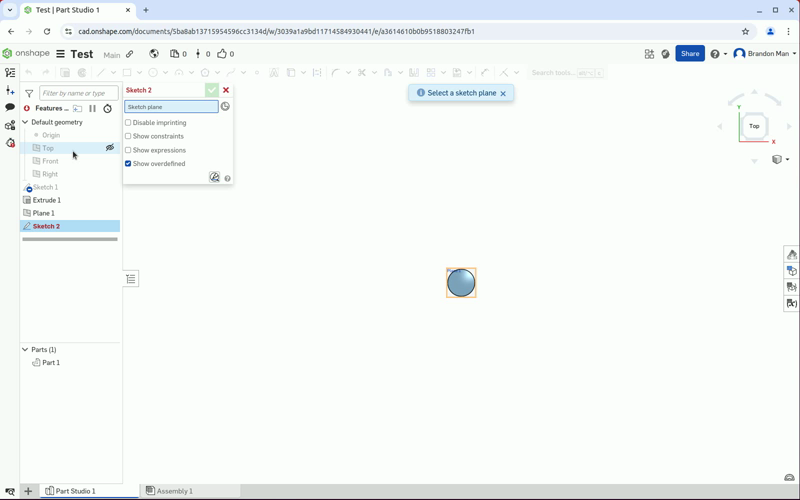
mouse_move(73, 215)
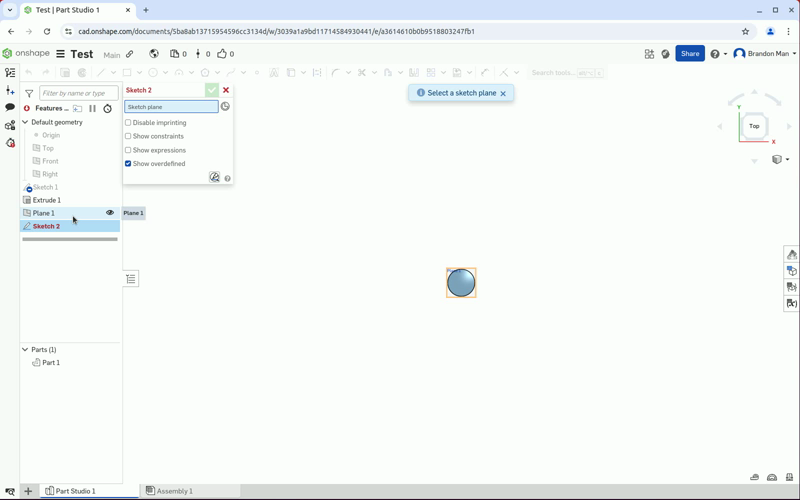
click(73, 215)
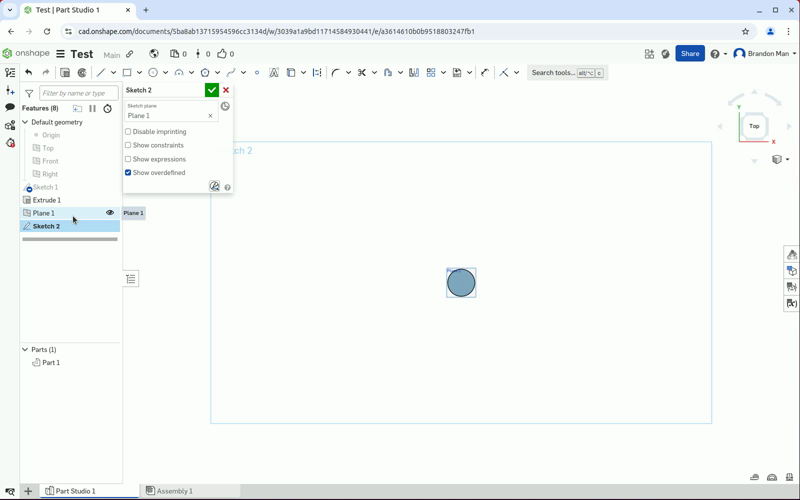
mouse_move(73, 352)
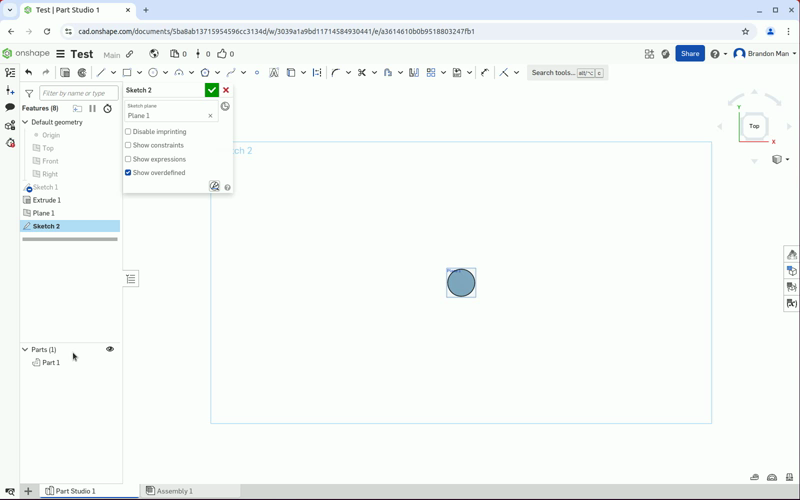
key(y)
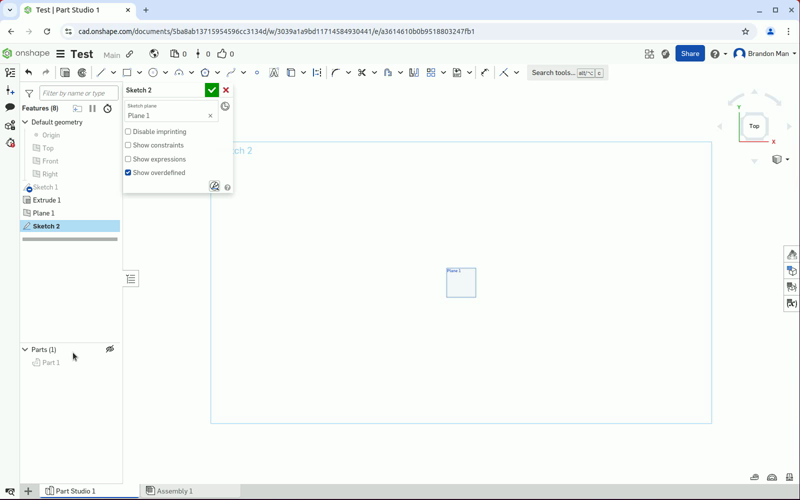
key(c)
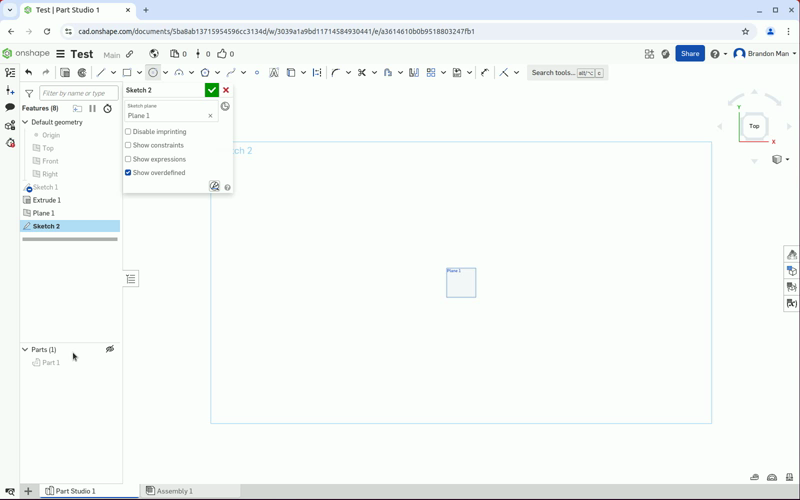
key_down(shift)
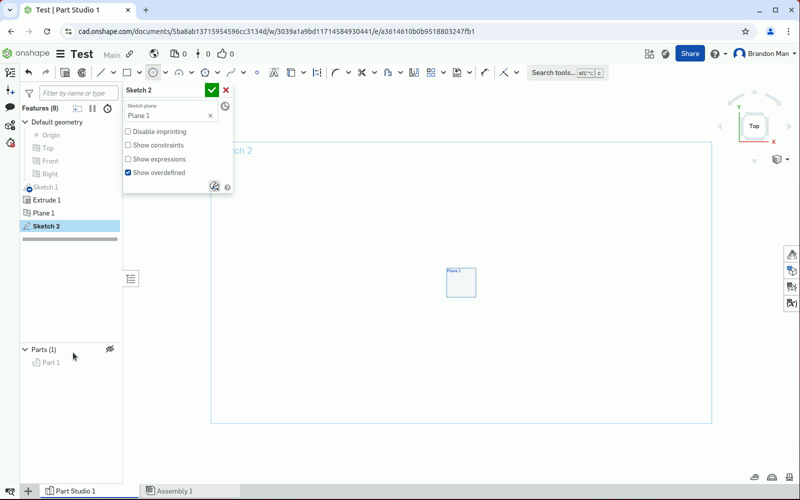
mouse_move(461, 282)
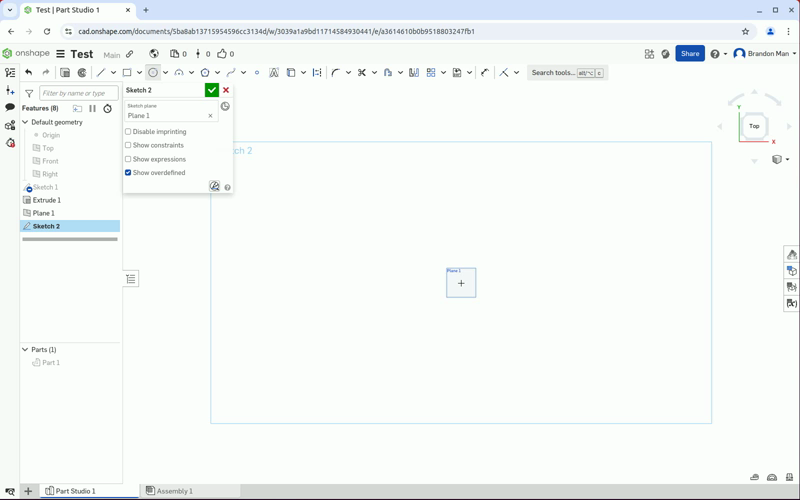
click(461, 282)
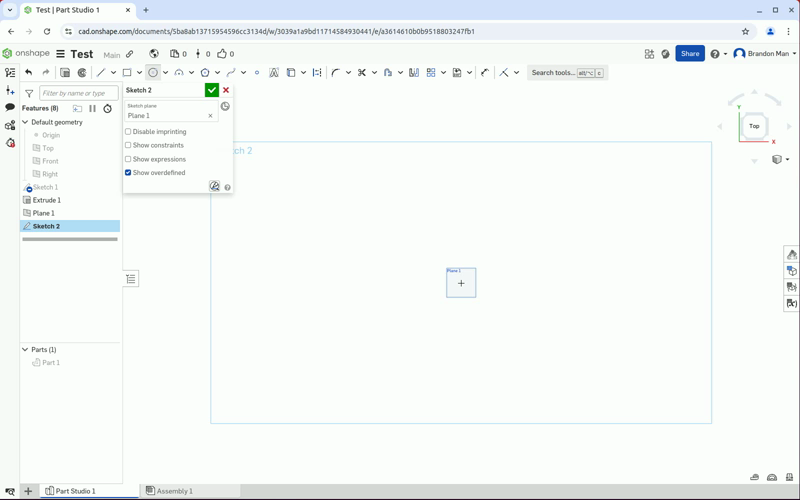
key_up(shift)
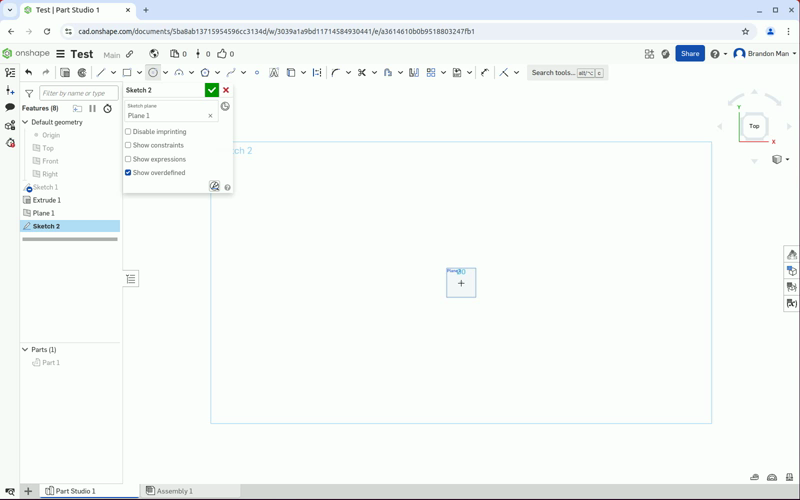
mouse_move(466, 282)
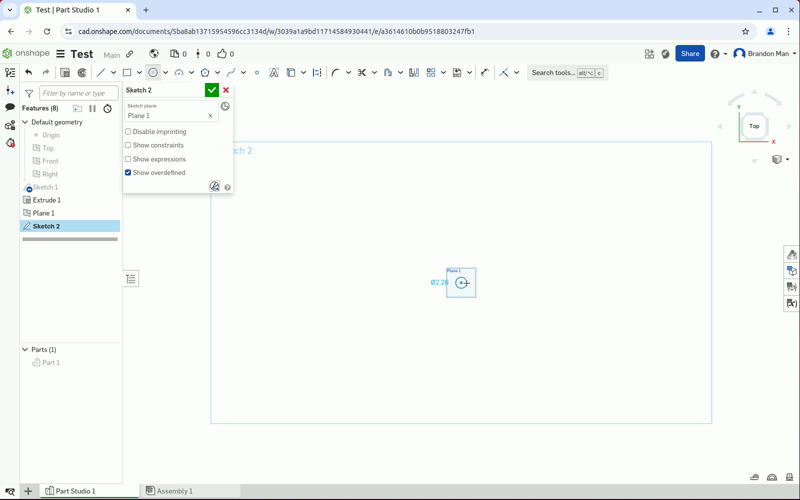
click(466, 282)
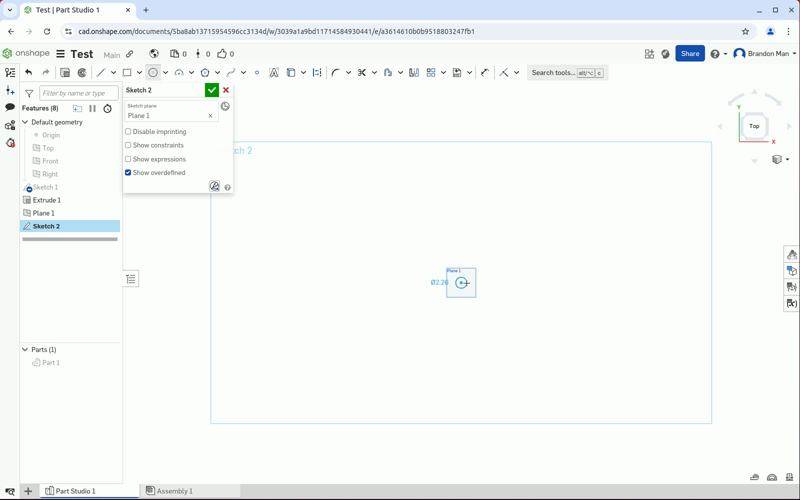
key(esc)
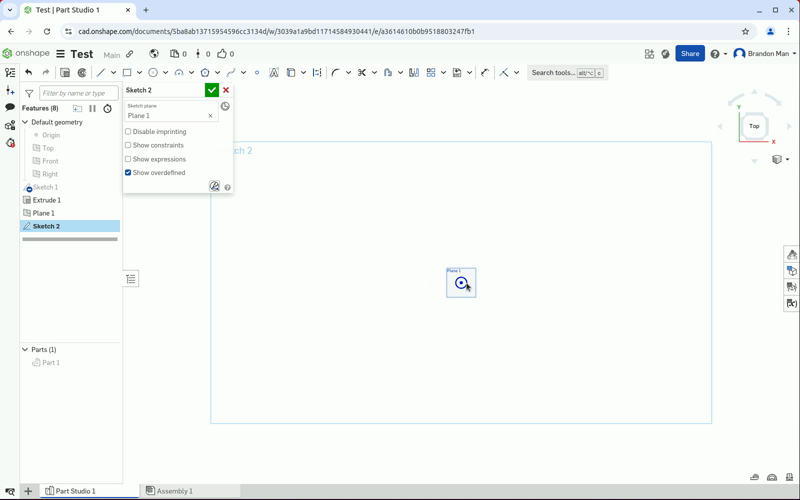
mouse_move(459, 286)
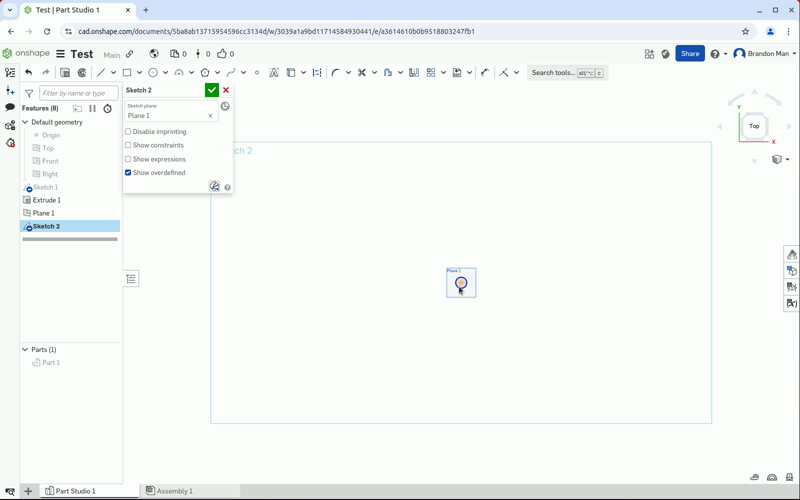
scroll(6)
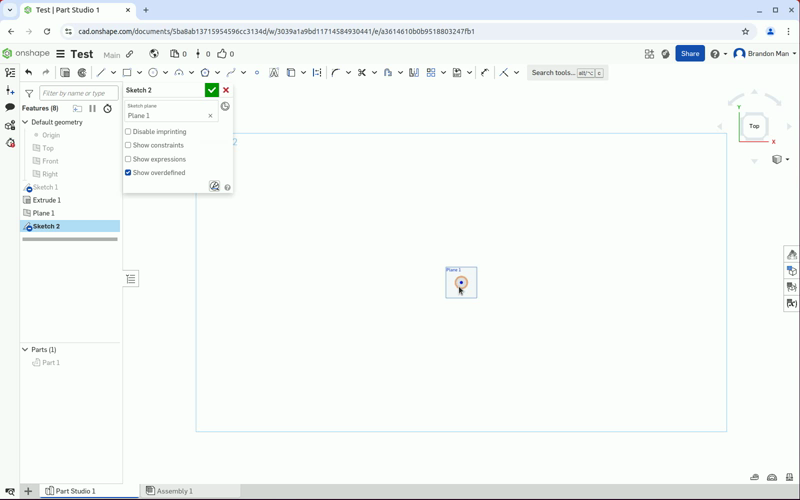
scroll(6)
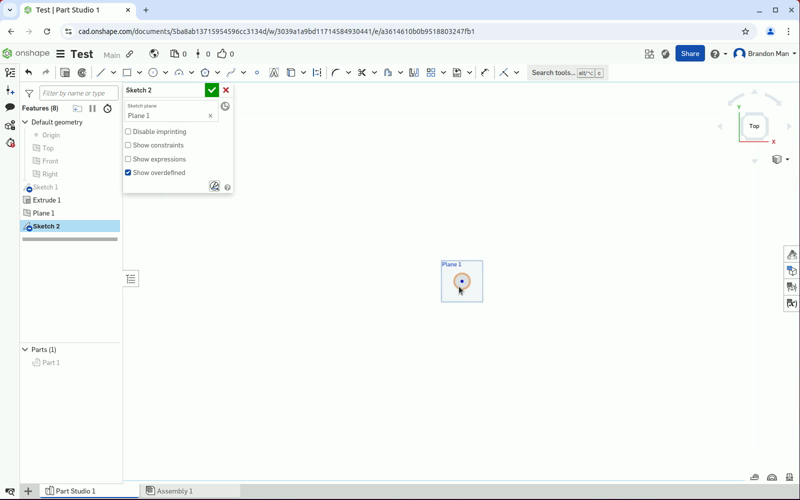
scroll(6)
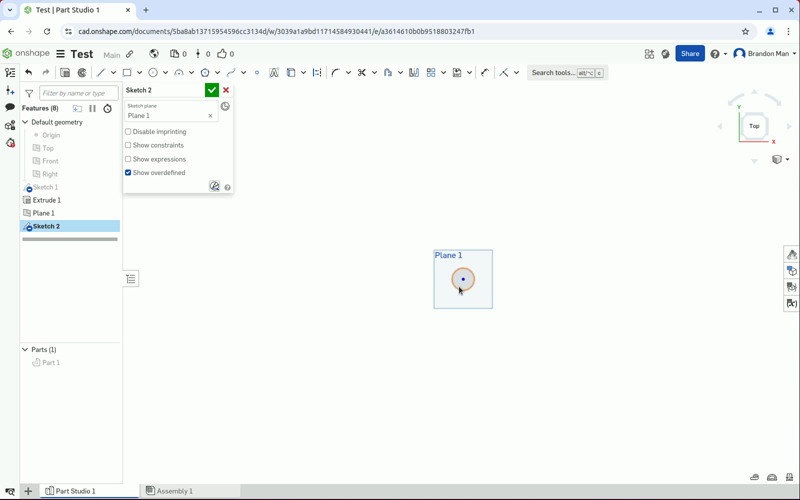
scroll(6)
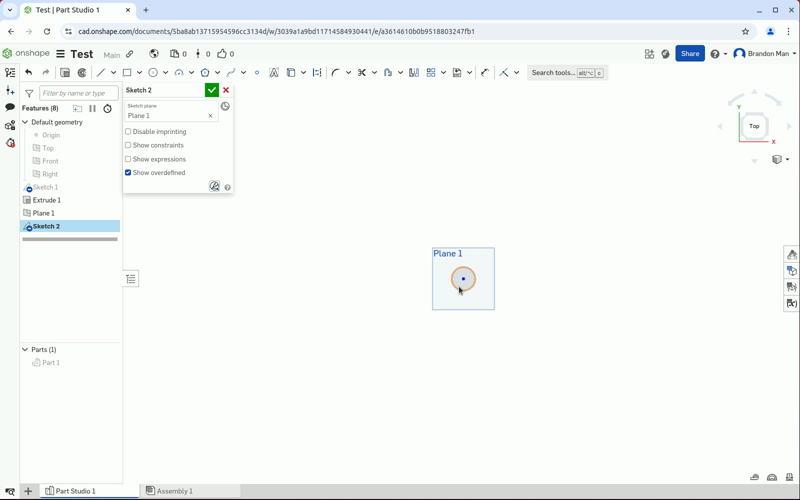
scroll(6)
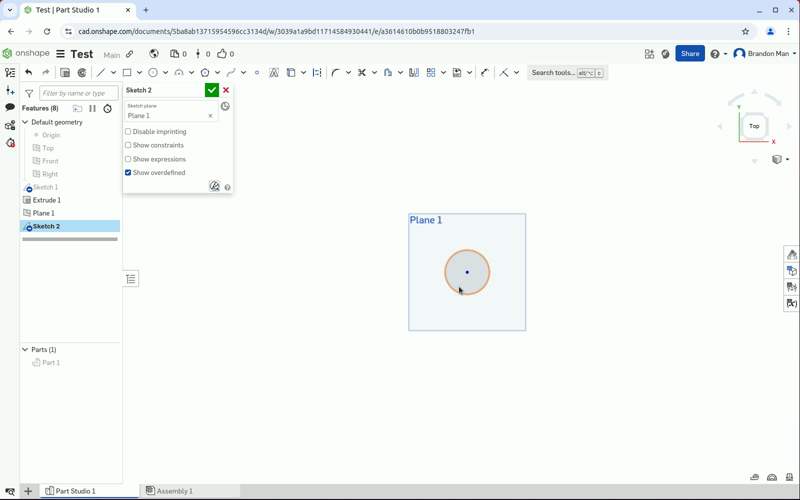
scroll(6)
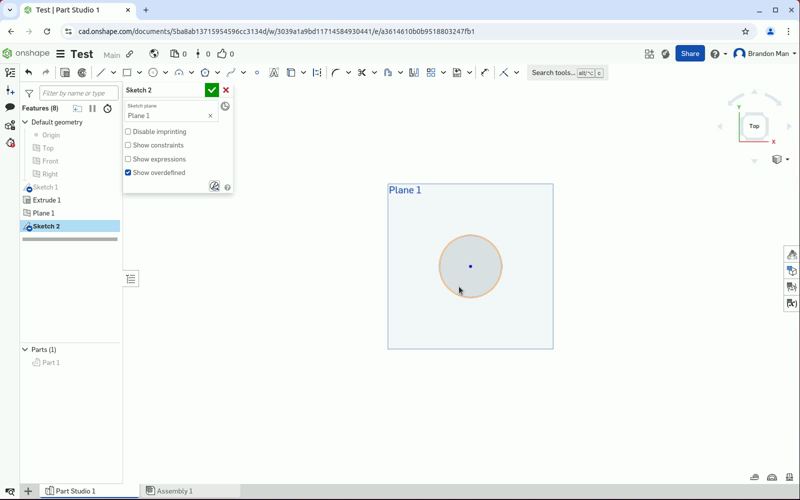
scroll(6)
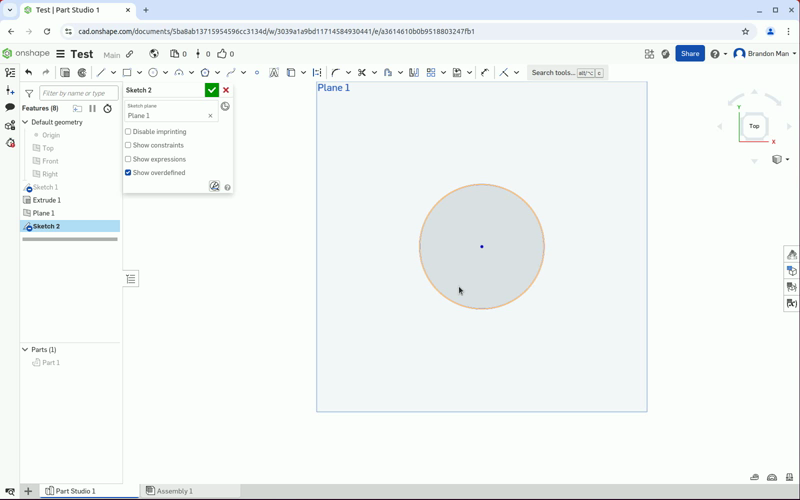
click(459, 286)
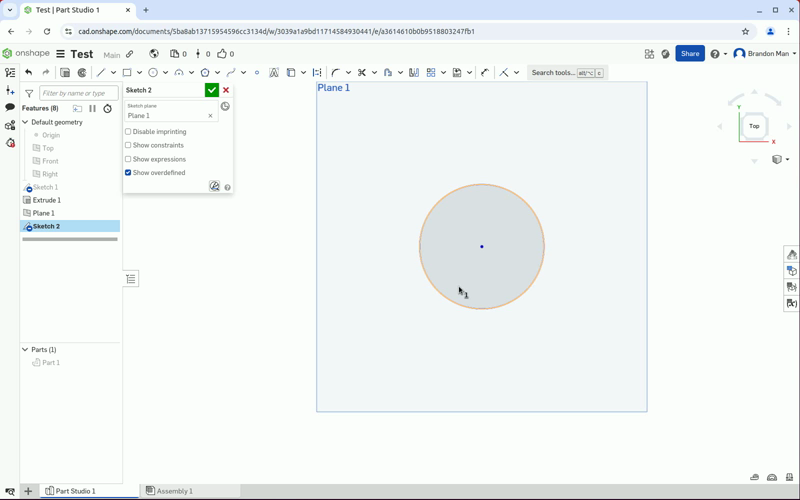
scroll(-6)
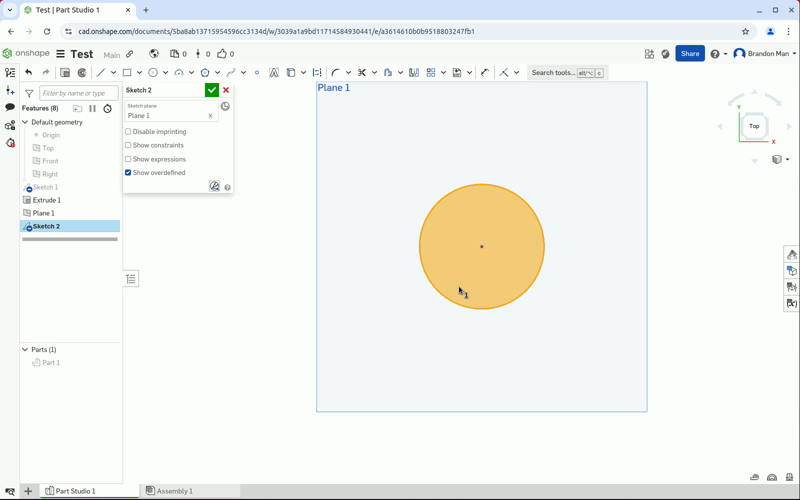
scroll(-6)
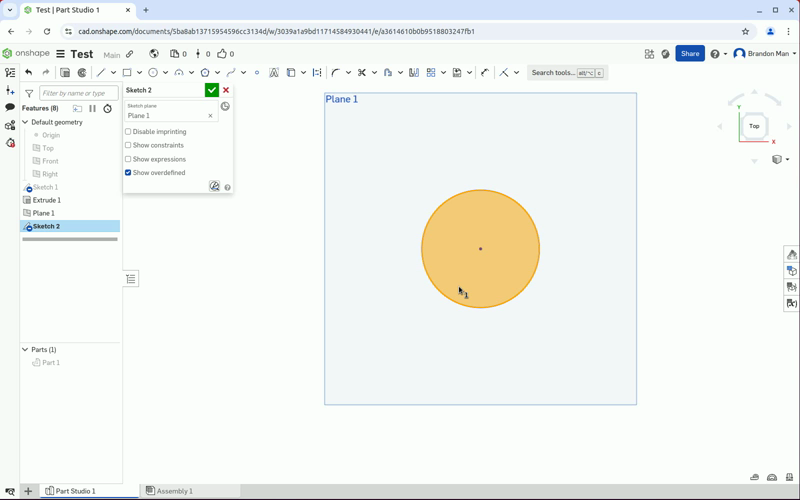
scroll(-6)
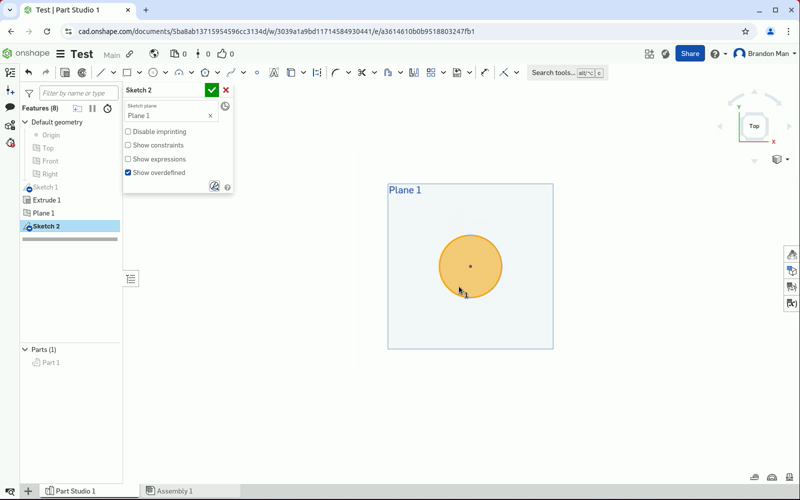
scroll(-6)
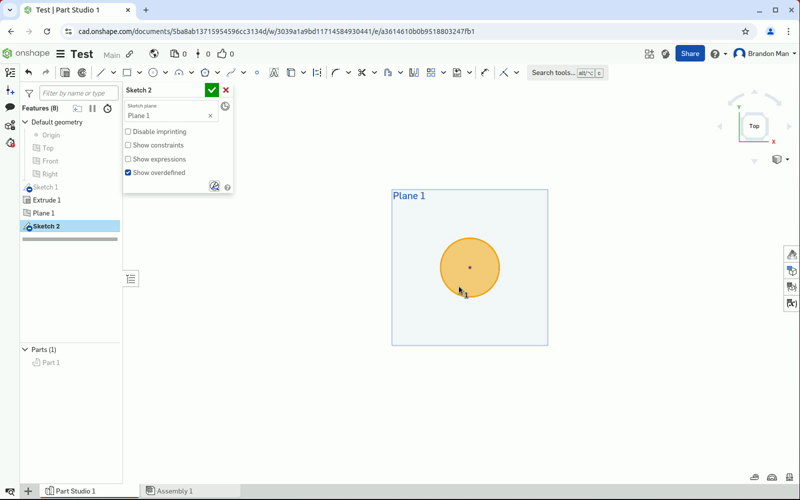
scroll(-6)
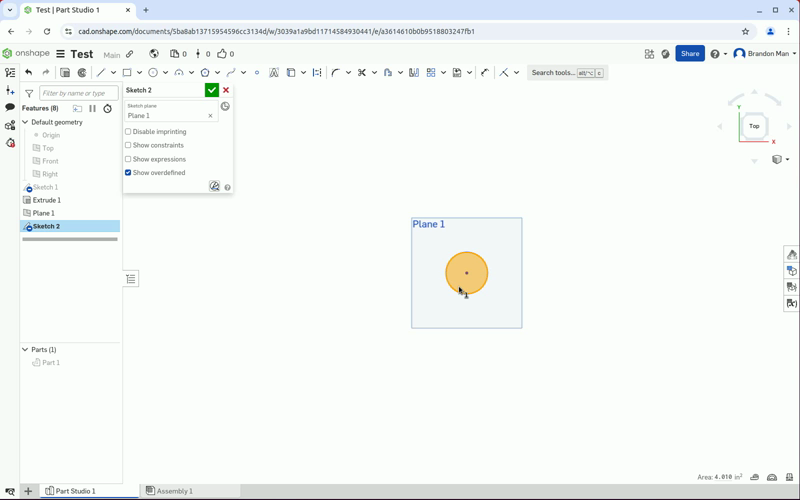
scroll(-6)
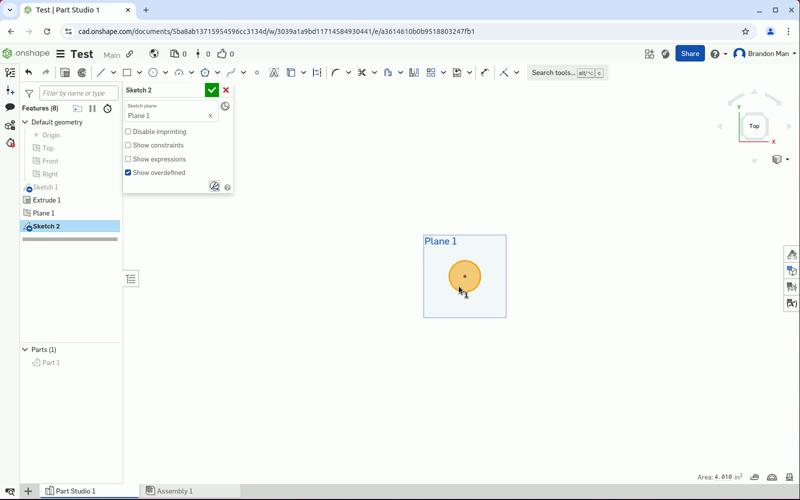
scroll(-6)
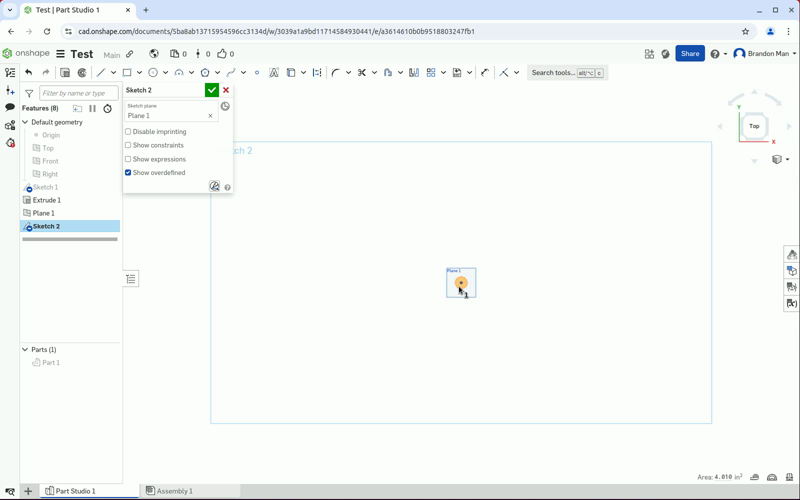
mouse_move(73, 352)
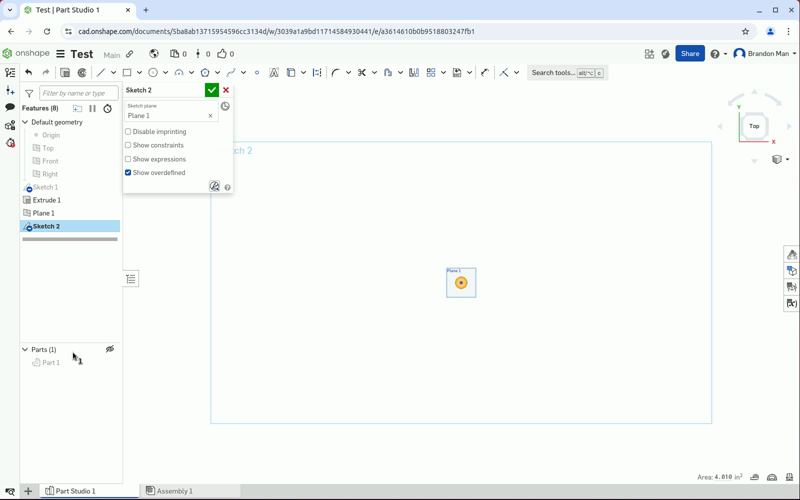
key(shift+y)
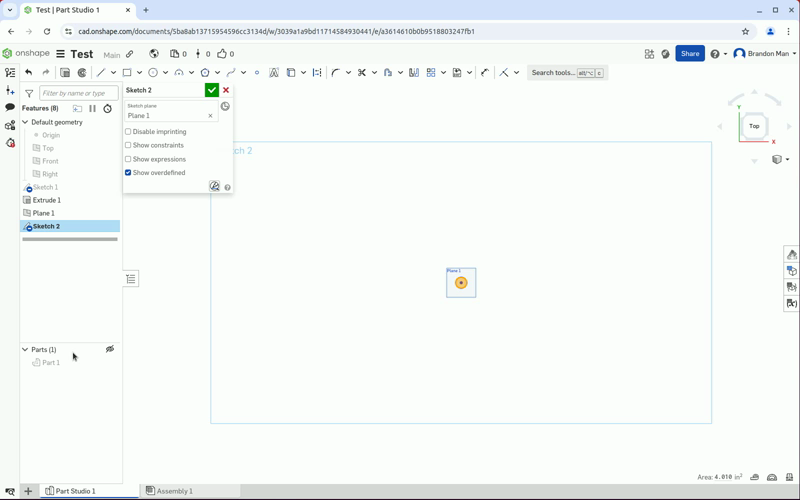
key(shift+e)
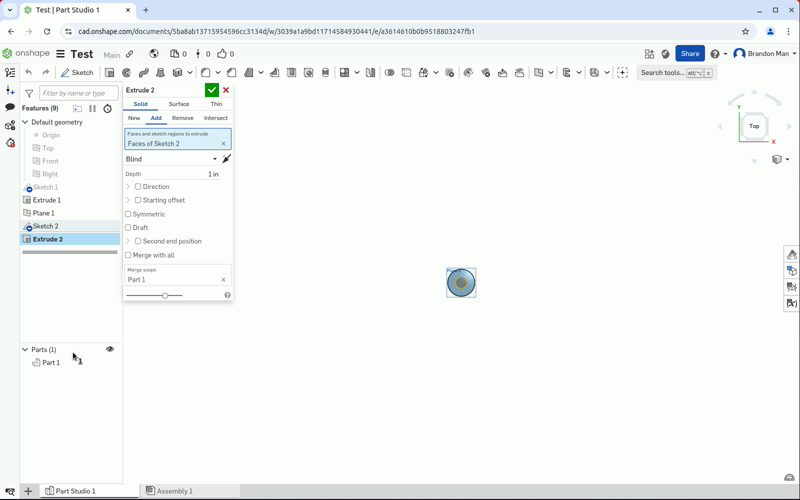
mouse_move(143, 106)
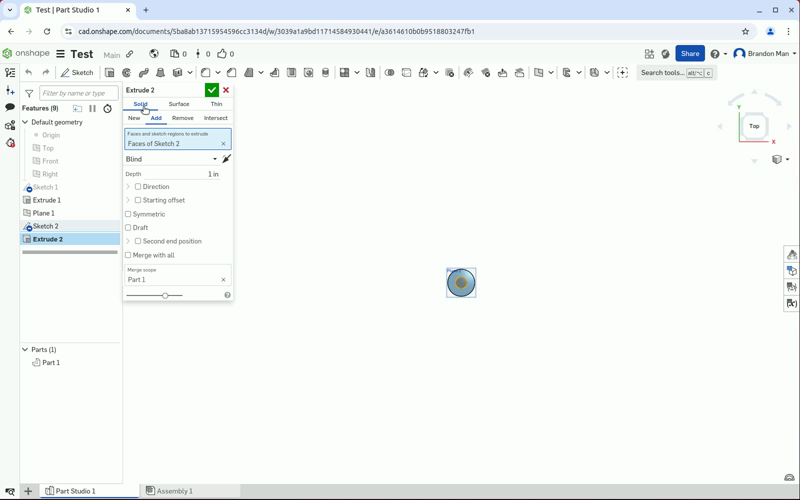
click(143, 106)
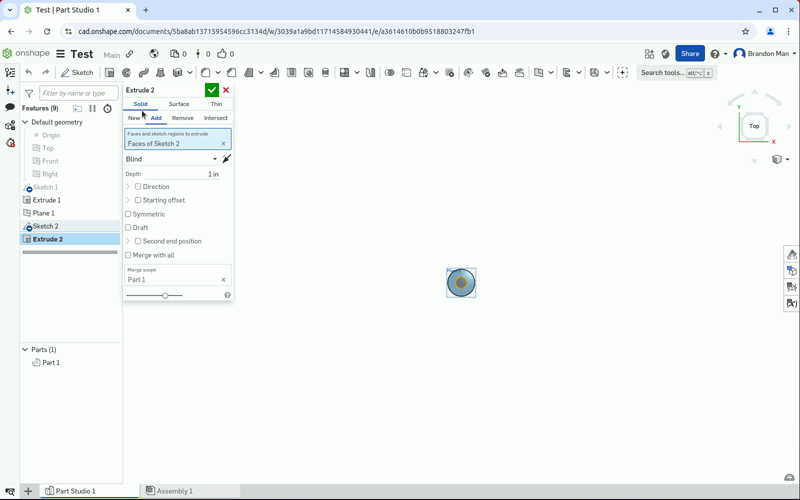
mouse_move(137, 120)
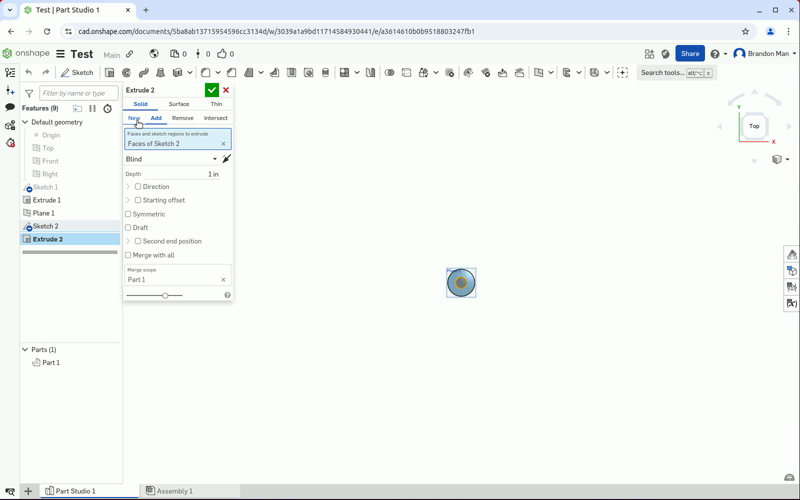
click(137, 120)
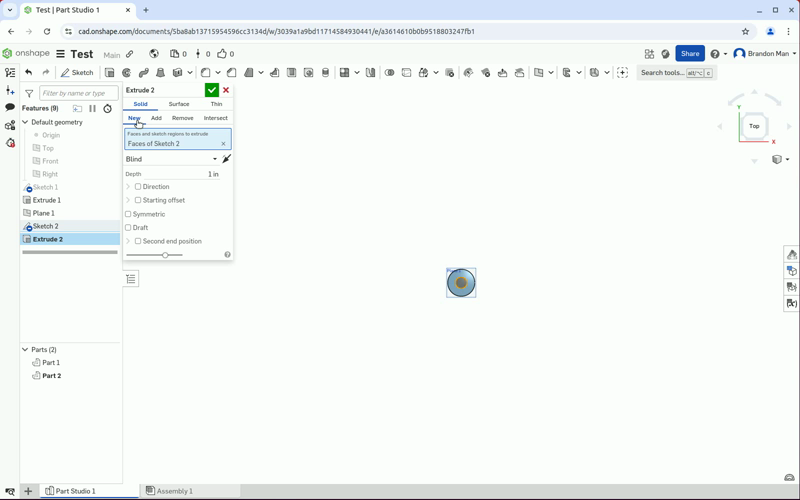
key(tab, 4)
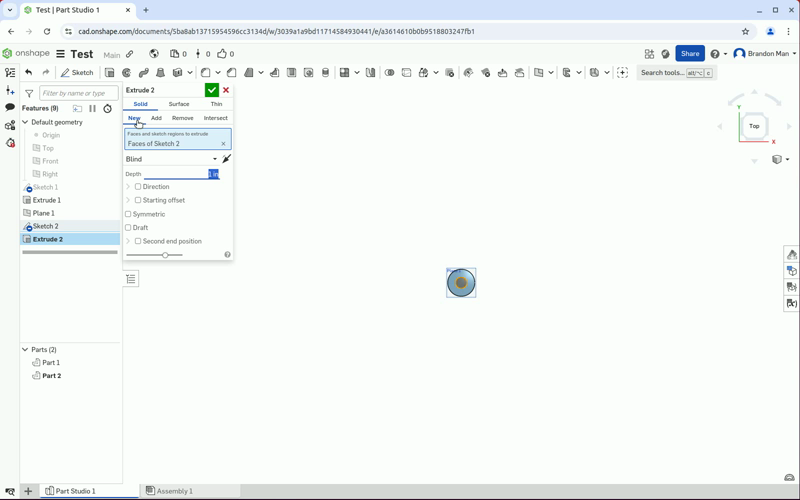
text(0.481)
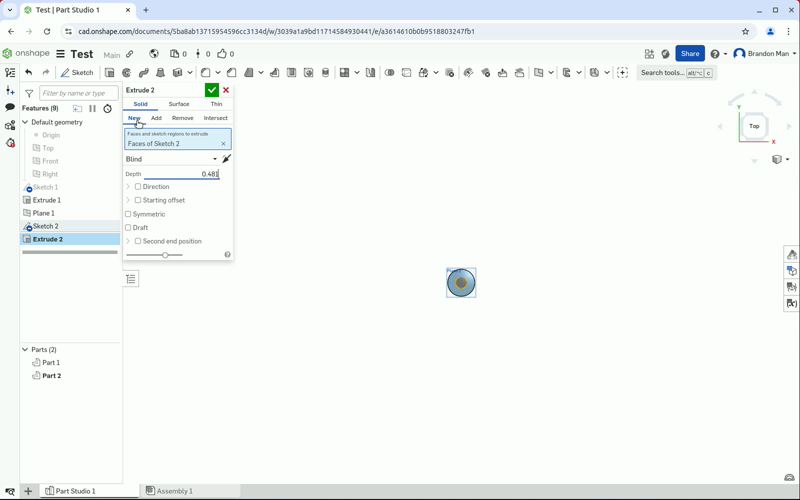
key(enter)
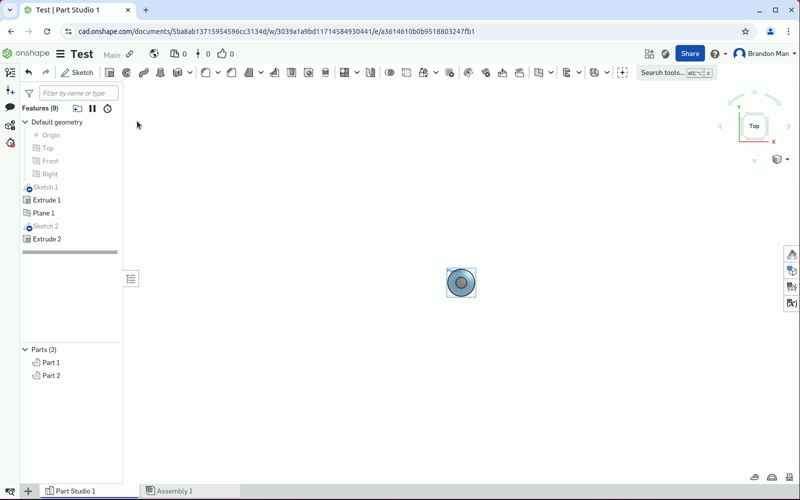
key(shift+h)
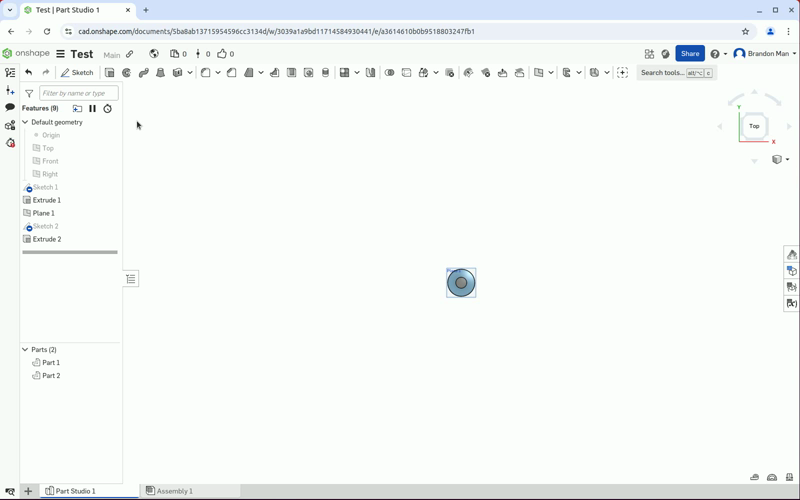
key(shift+h)
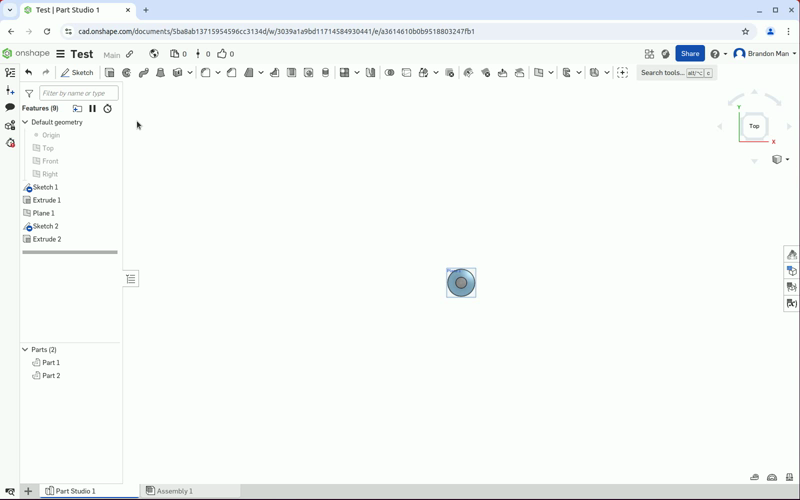
key(shift+7)
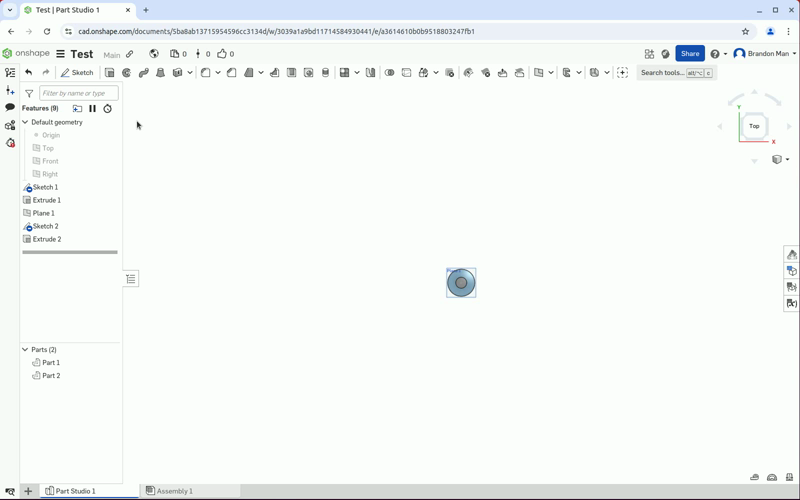
key(up, 3)
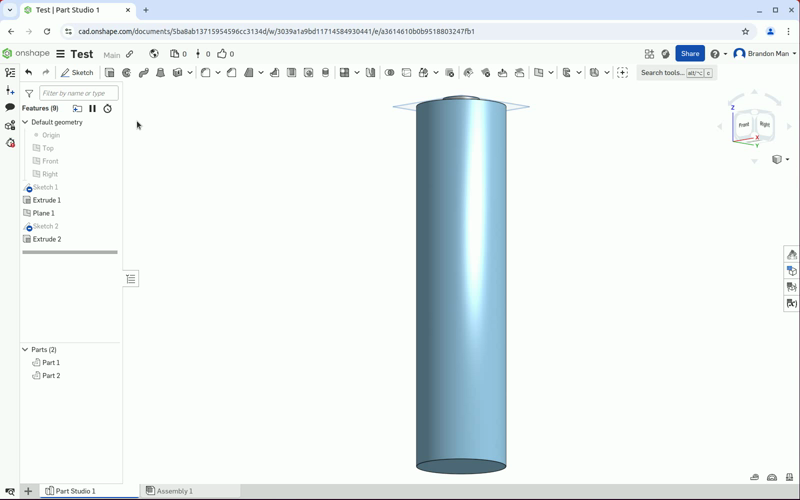
key(left, 3)
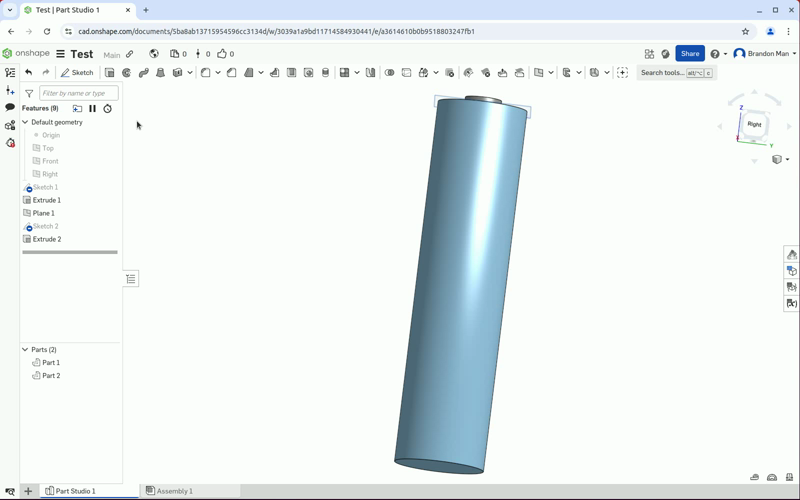
key(right, 3)
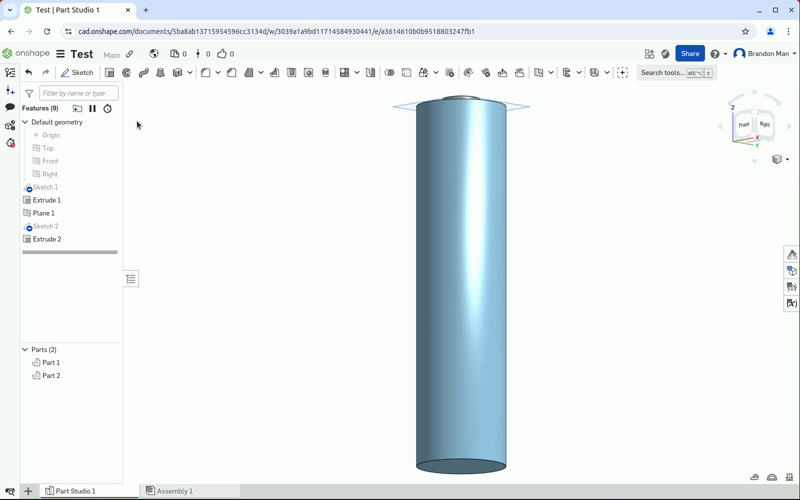
key(down, 3)
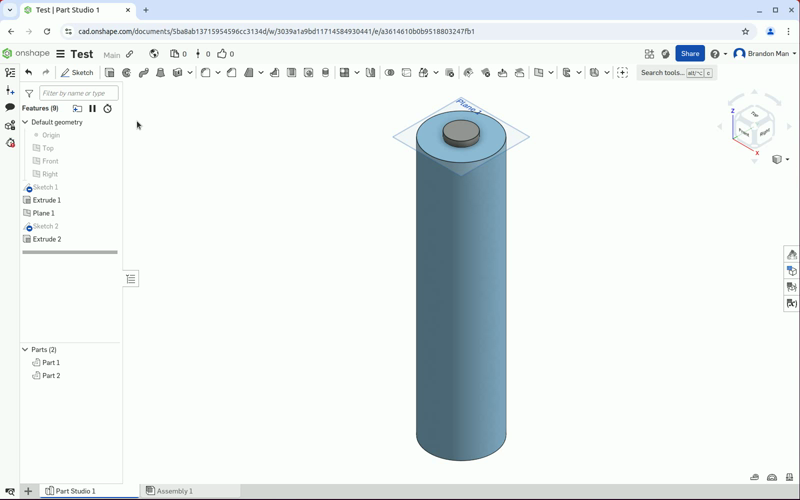
mouse_move(73, 189)
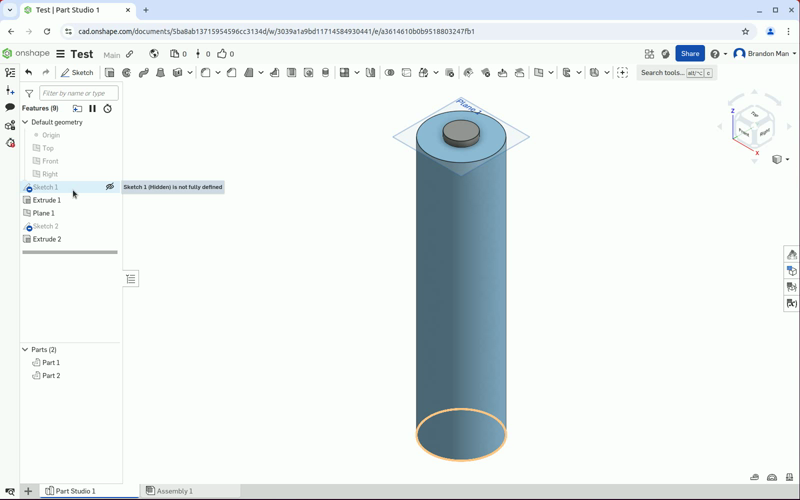
click(73, 189)